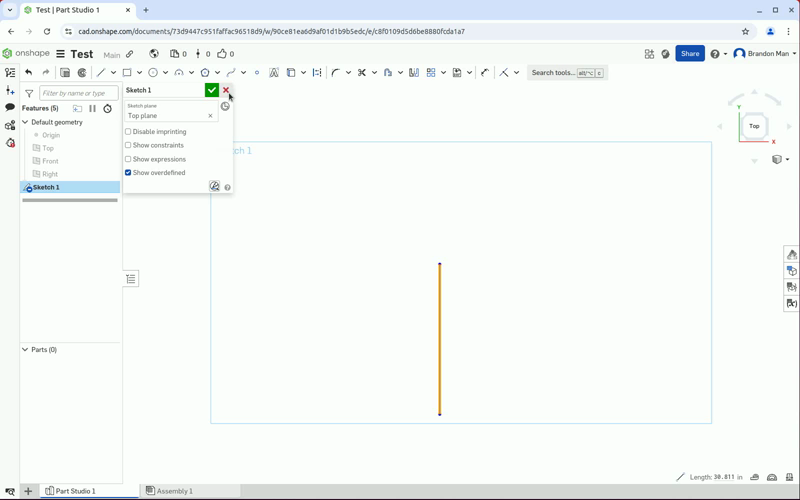
key(shift+h)
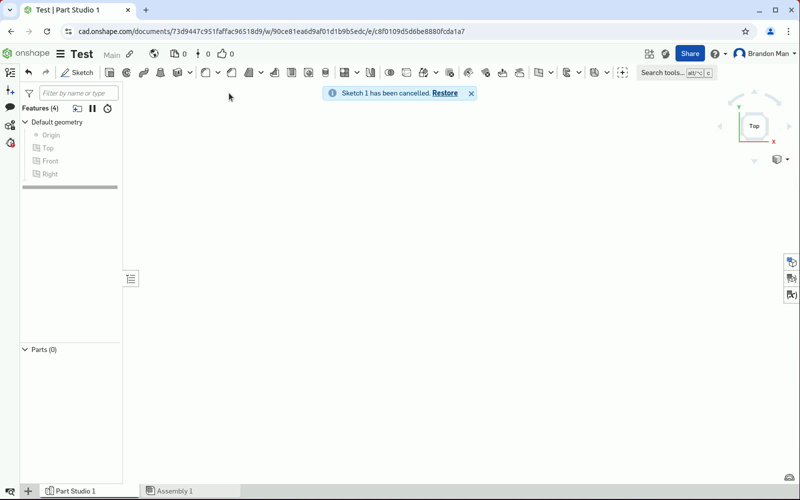
mouse_move(73, 352)
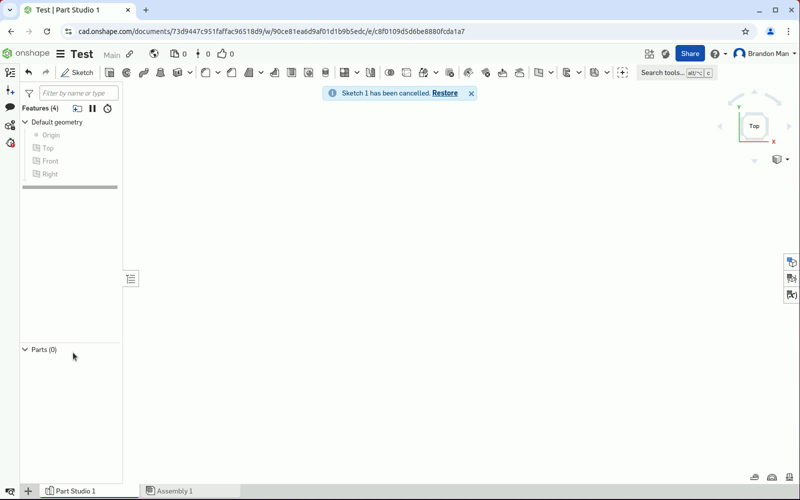
key(y)
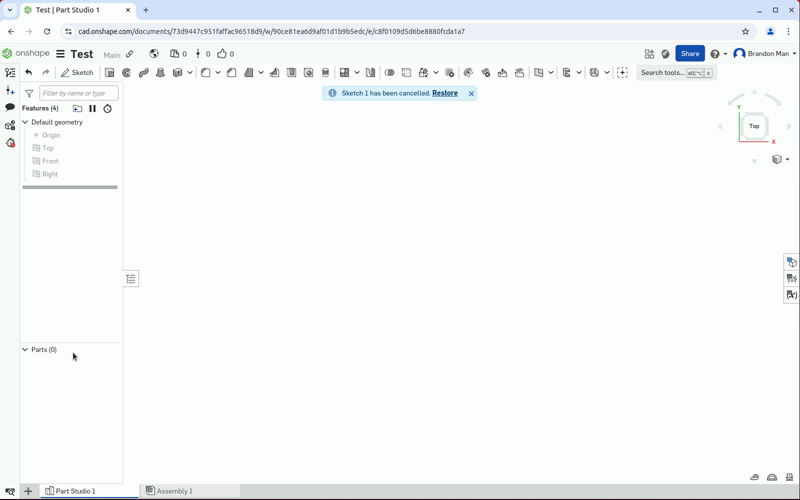
key(shift+p)
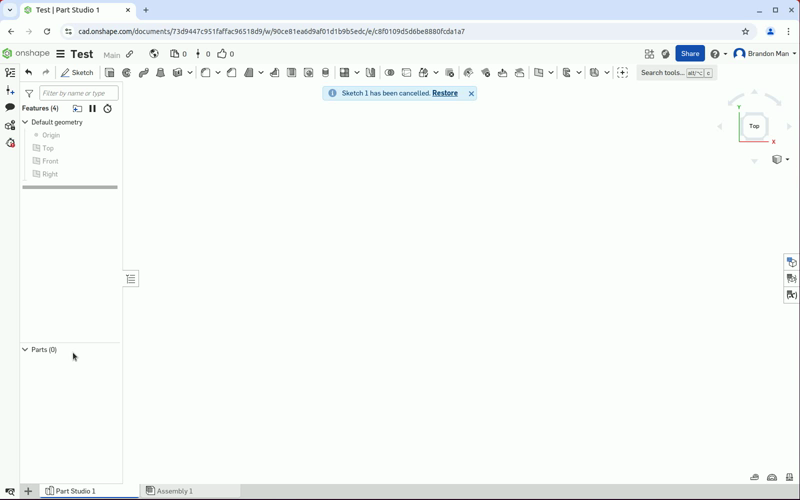
key(space)
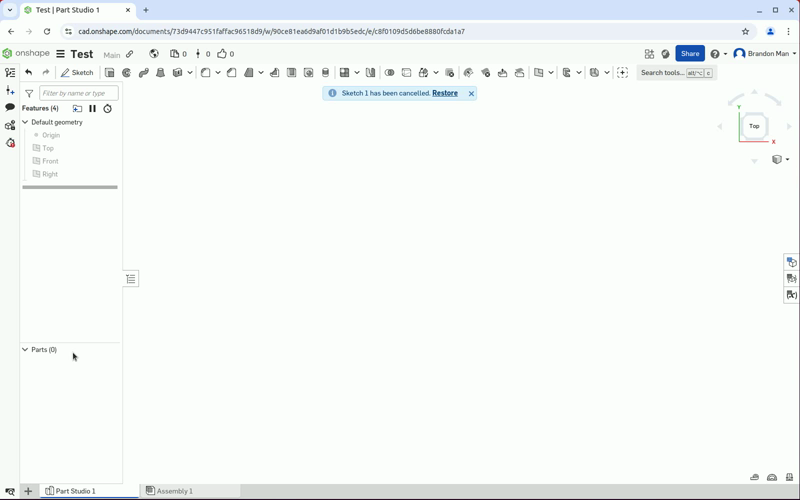
key_down(shift)
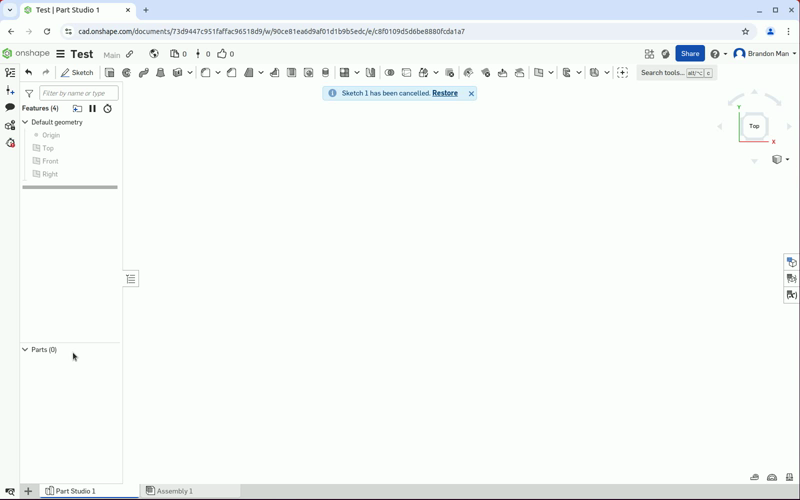
key(up)
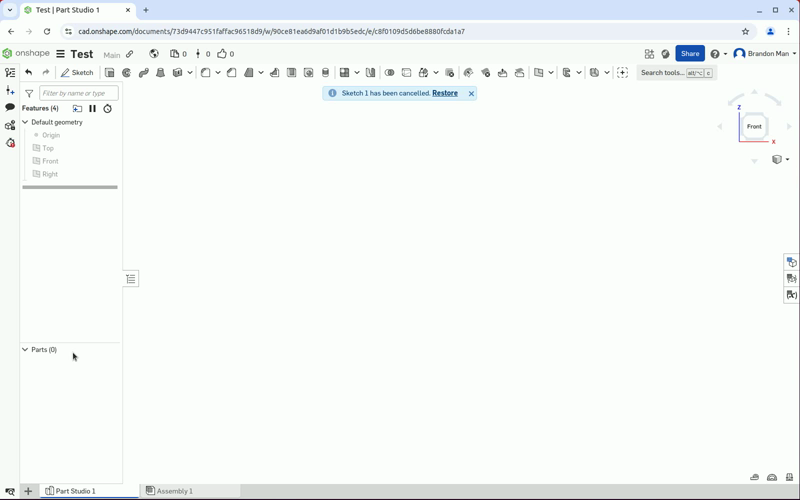
key_up(shift)
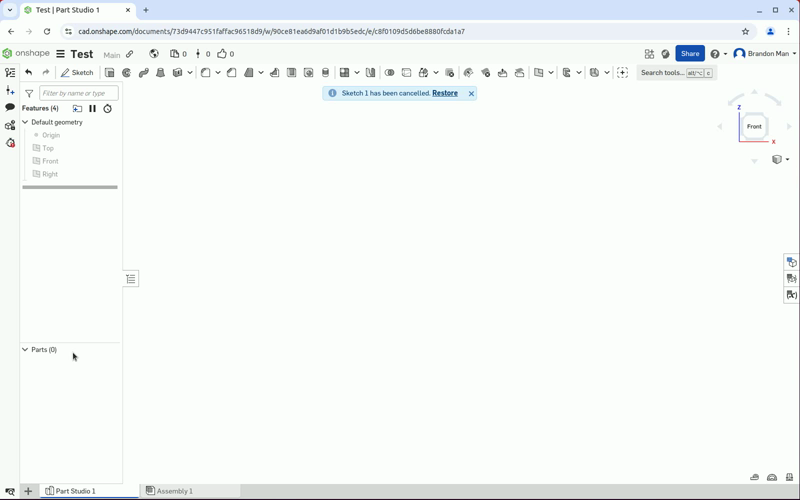
mouse_move(73, 352)
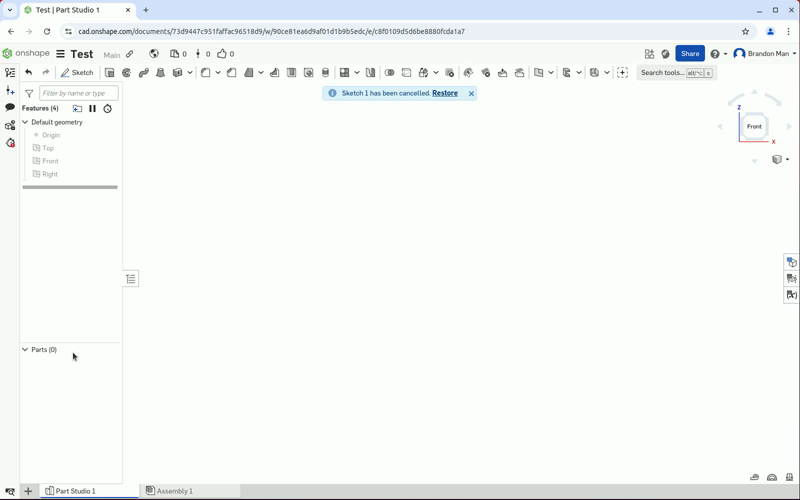
key(shift+y)
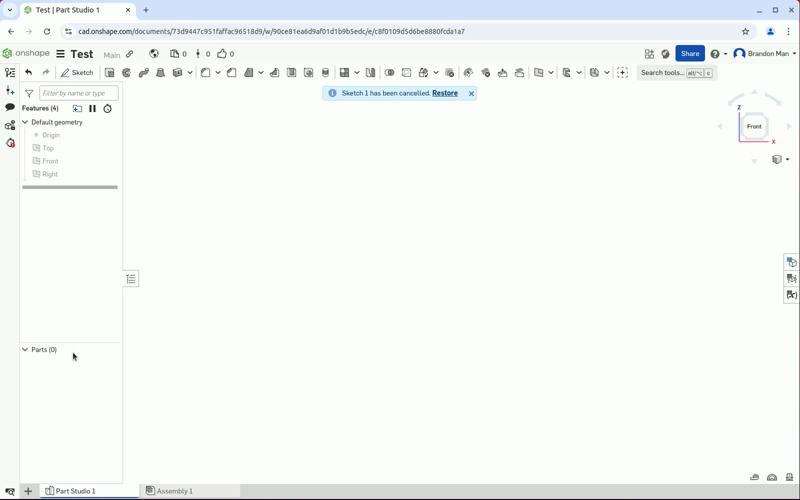
key(shift+s)
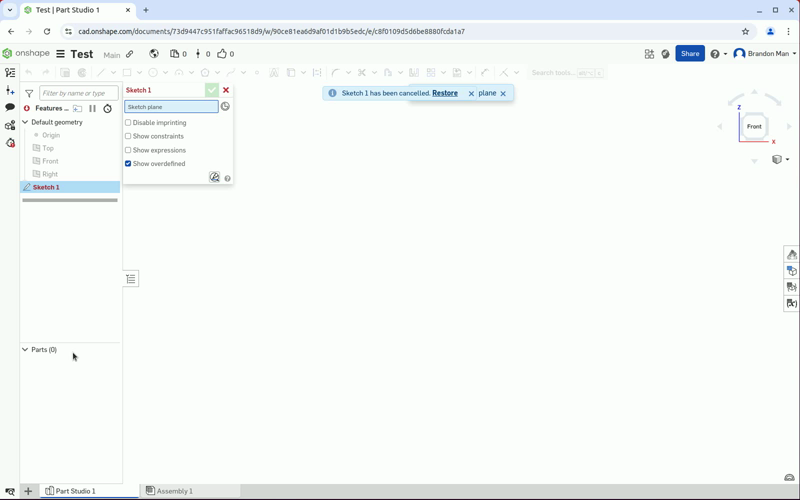
mouse_move(73, 163)
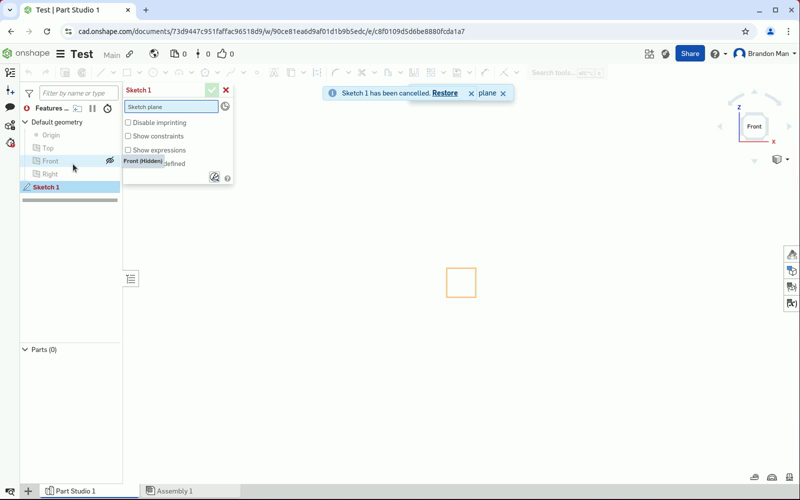
click(73, 163)
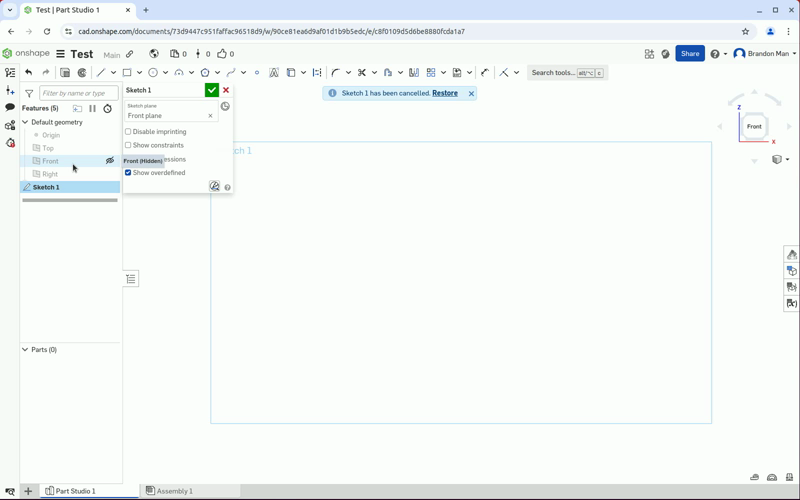
mouse_move(73, 352)
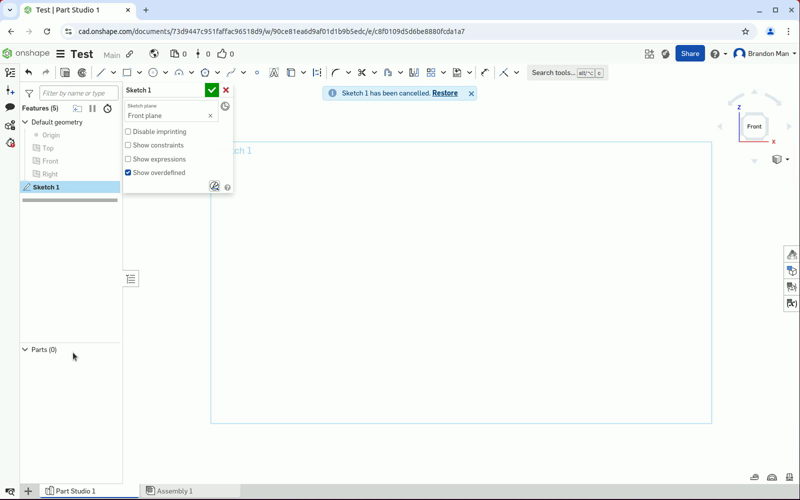
key(y)
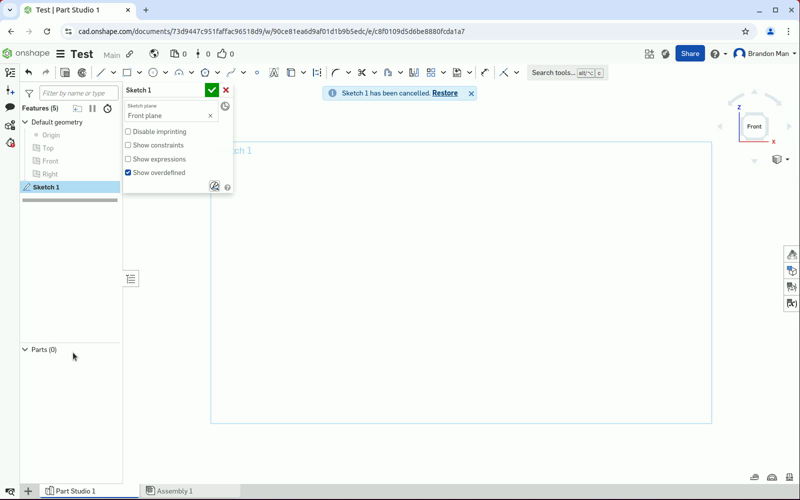
key(l)
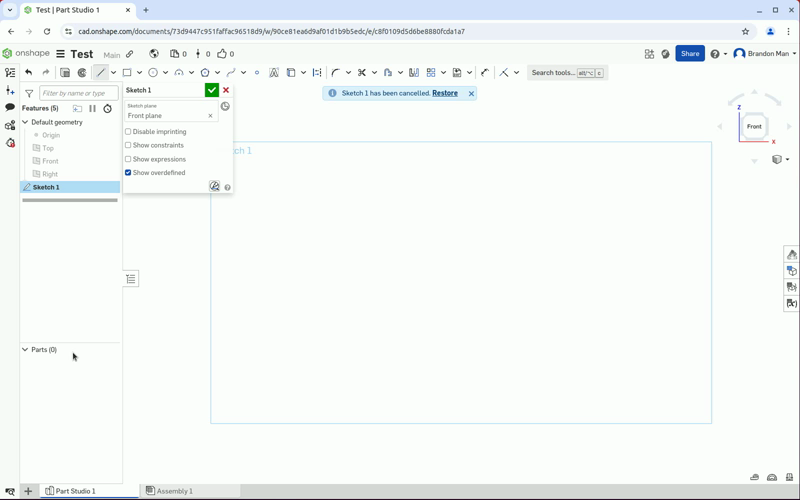
key_down(shift)
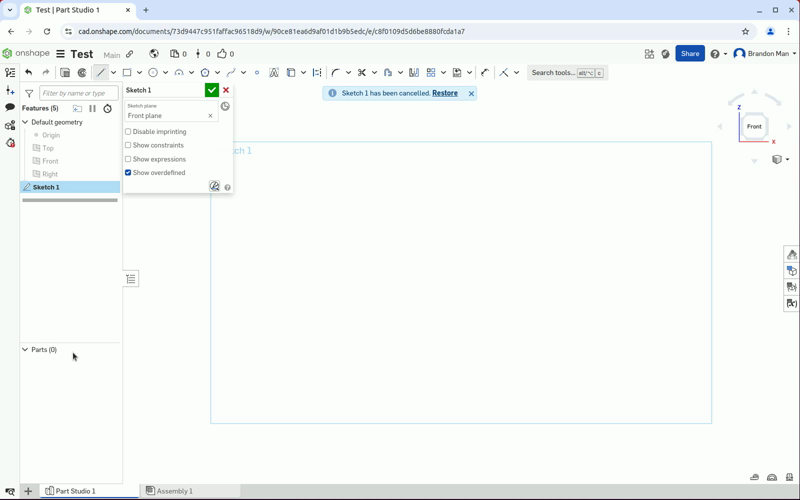
mouse_move(460, 282)
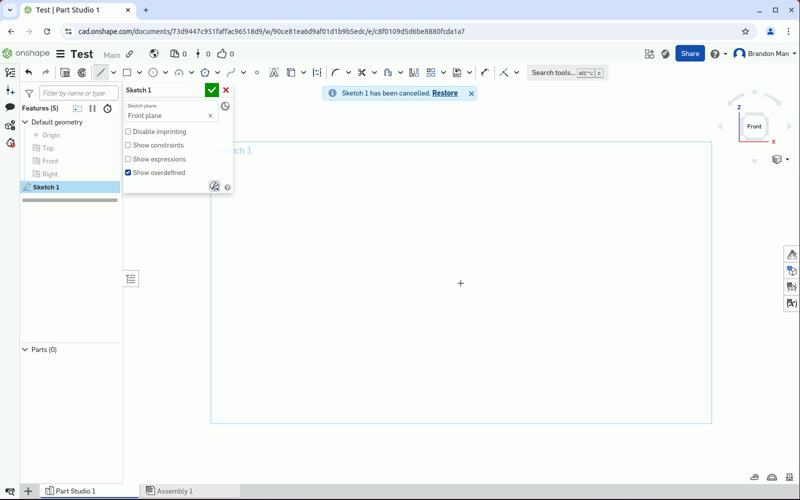
click(460, 282)
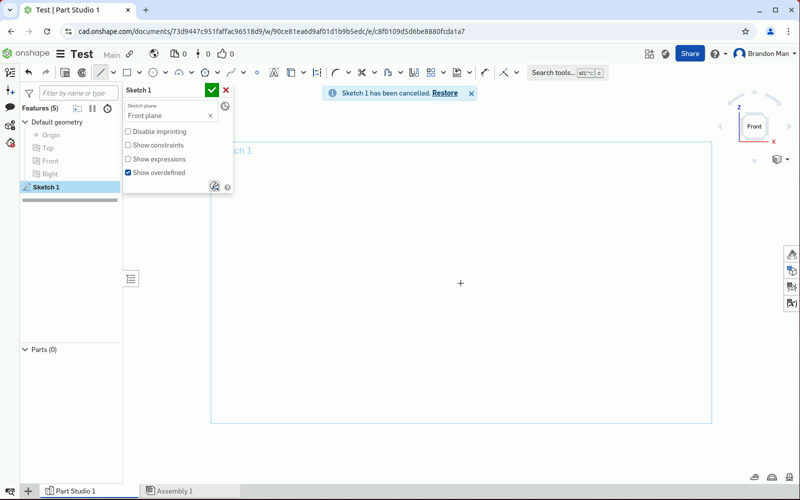
key_up(shift)
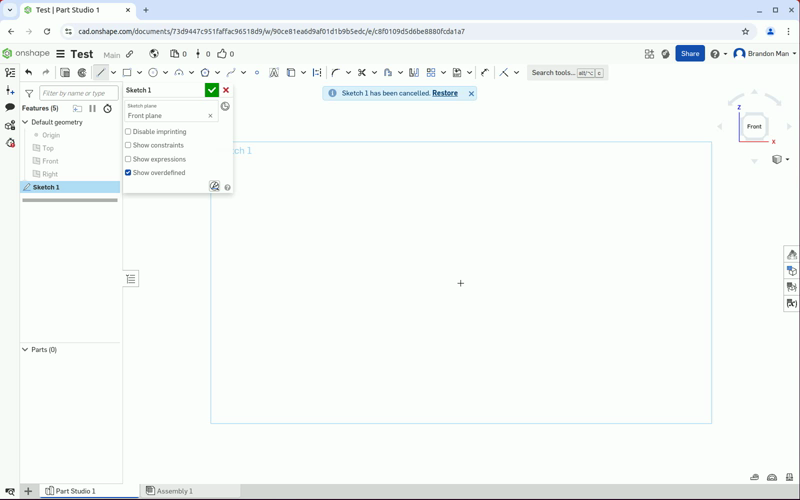
key_down(shift)
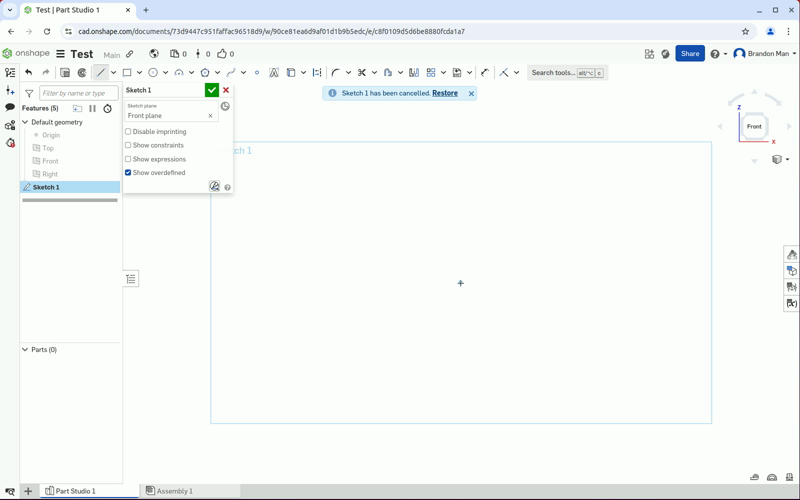
mouse_move(573, 282)
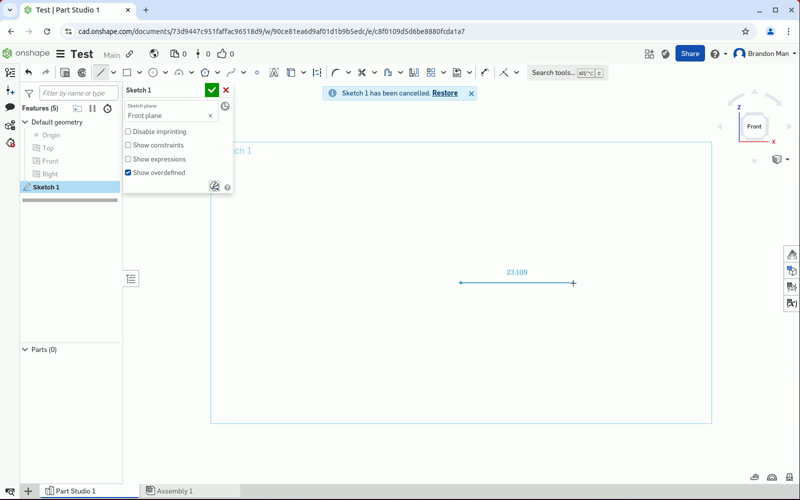
click(573, 282)
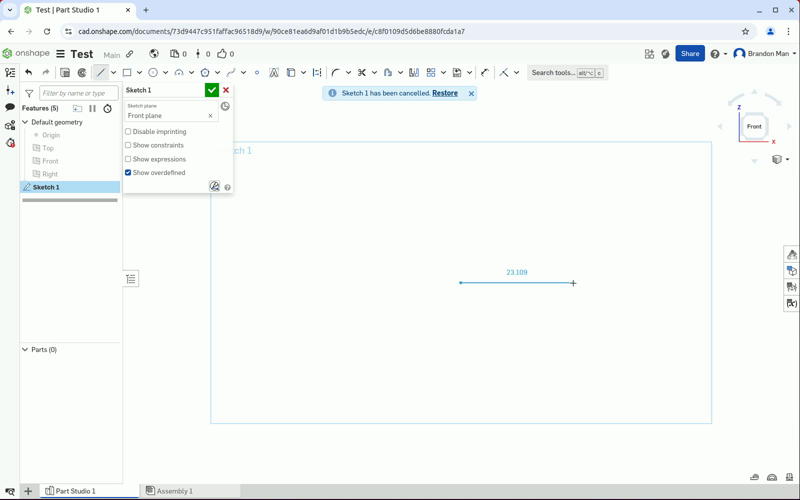
key_up(shift)
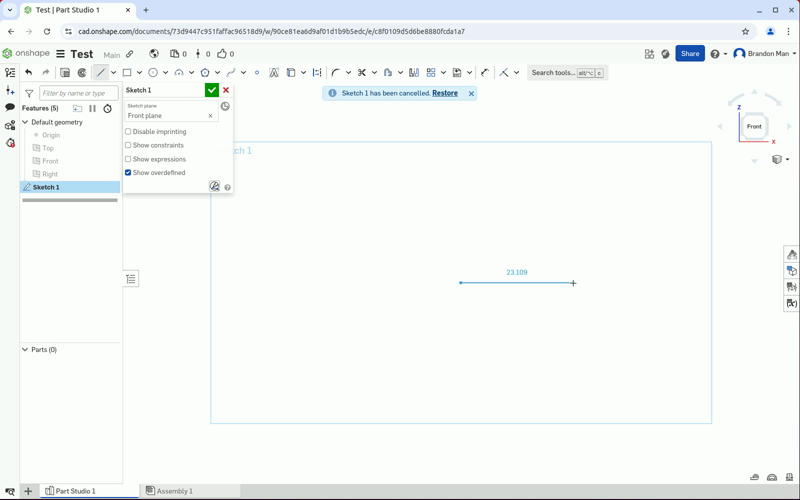
key_down(shift)
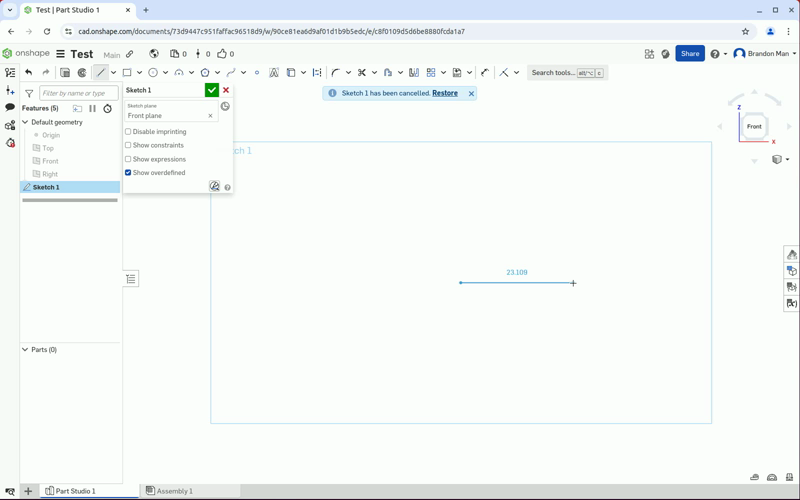
mouse_move(589, 282)
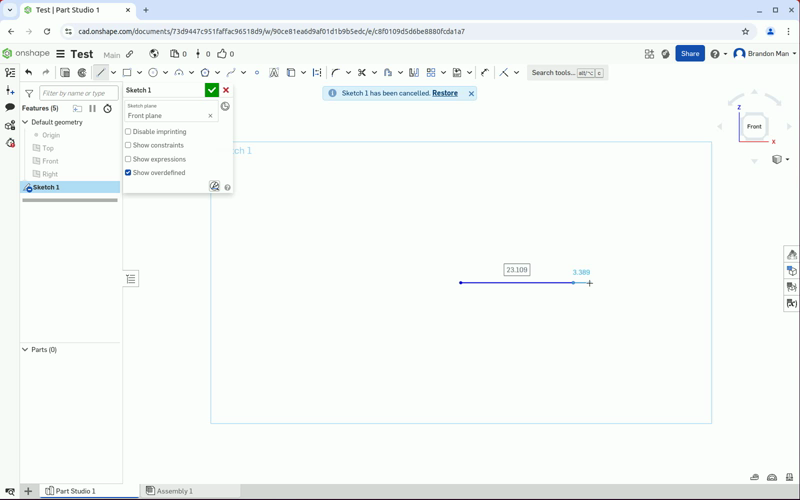
mouse_move(573, 264)
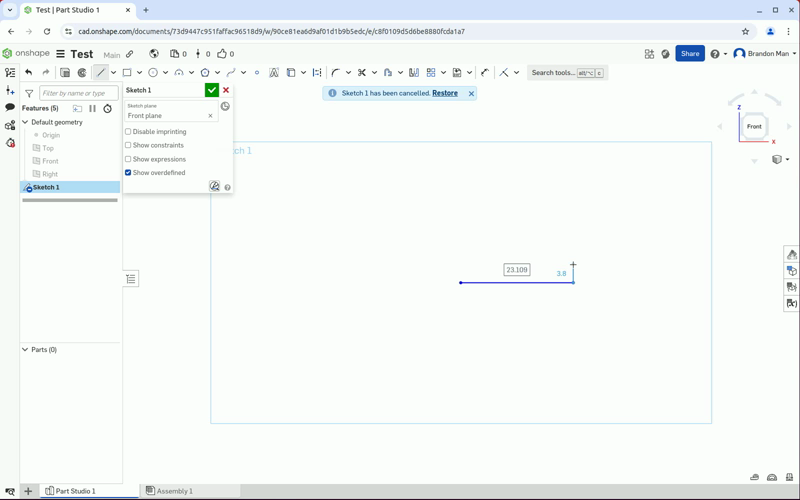
click(573, 264)
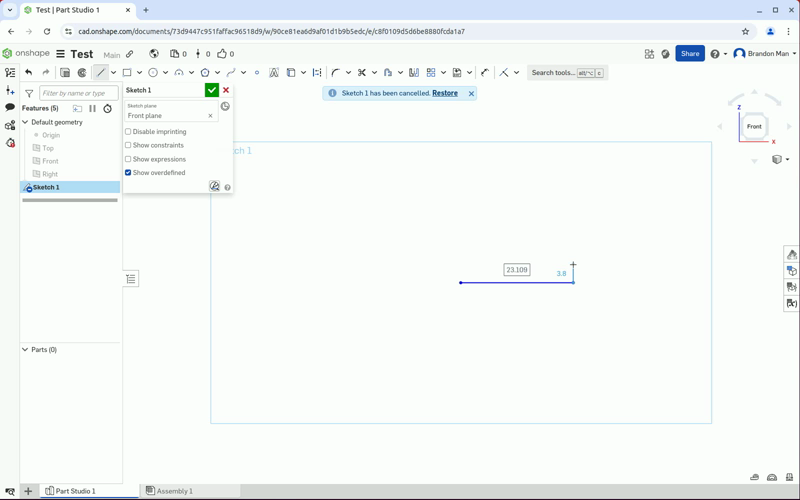
key_up(shift)
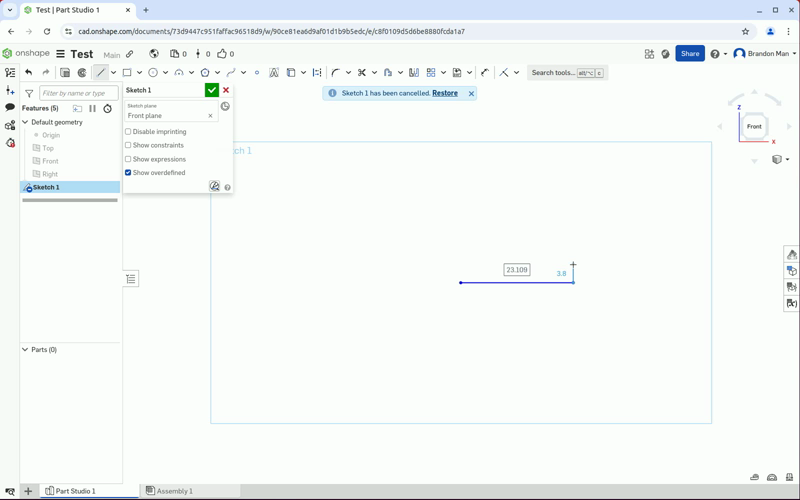
key_down(shift)
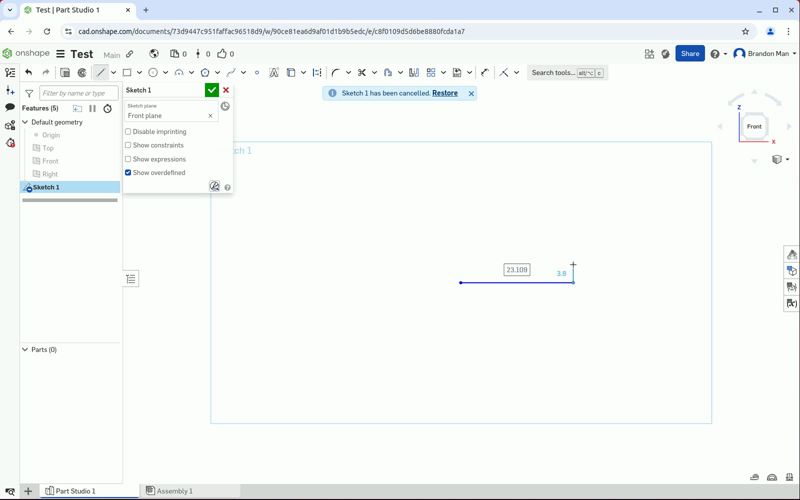
mouse_move(498, 264)
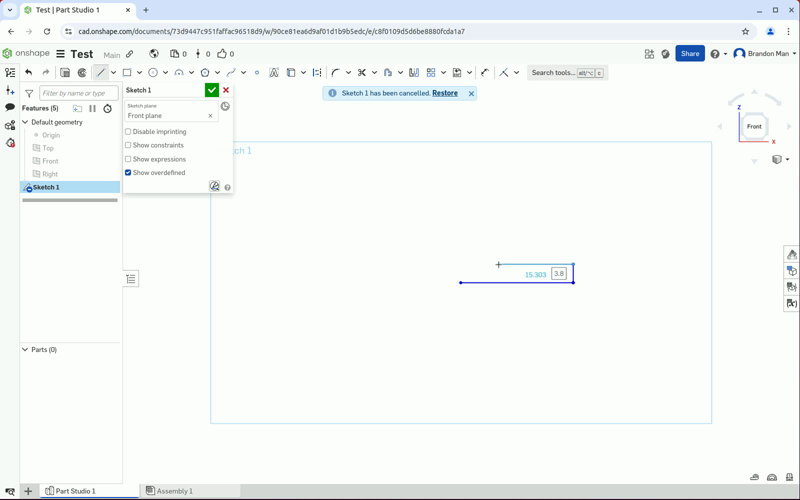
click(498, 264)
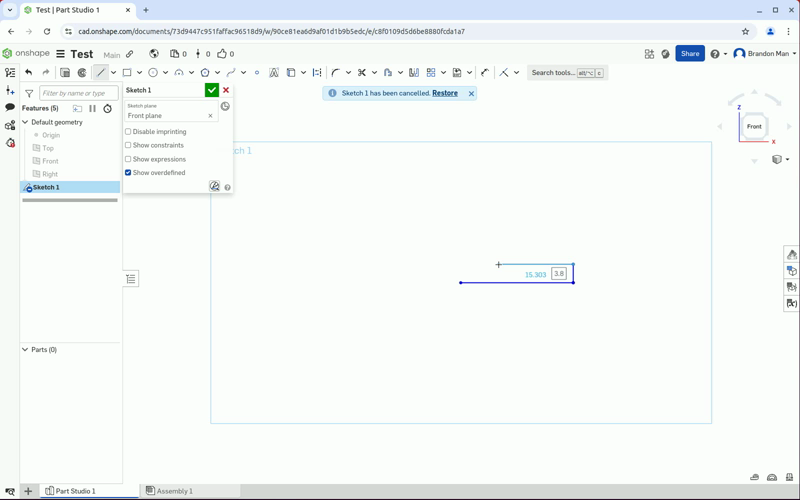
key_up(shift)
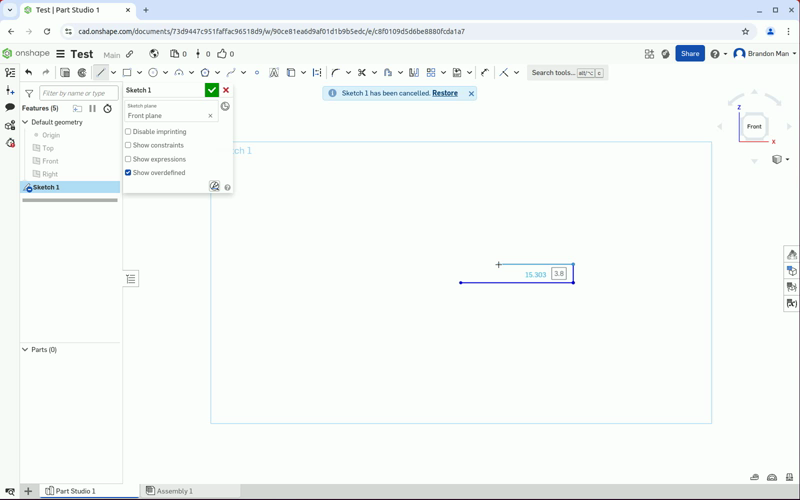
key_down(shift)
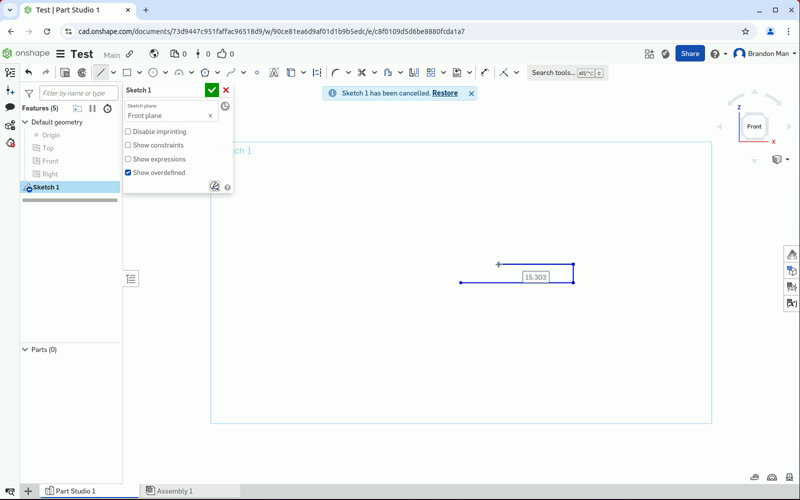
mouse_move(528, 264)
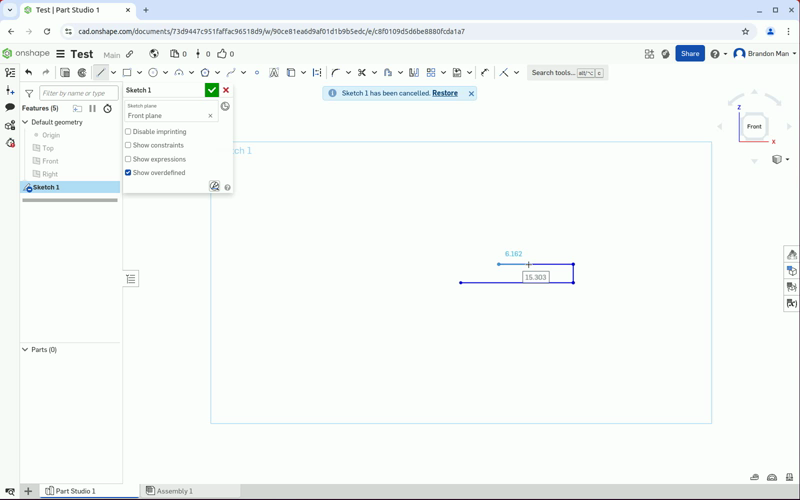
mouse_move(498, 208)
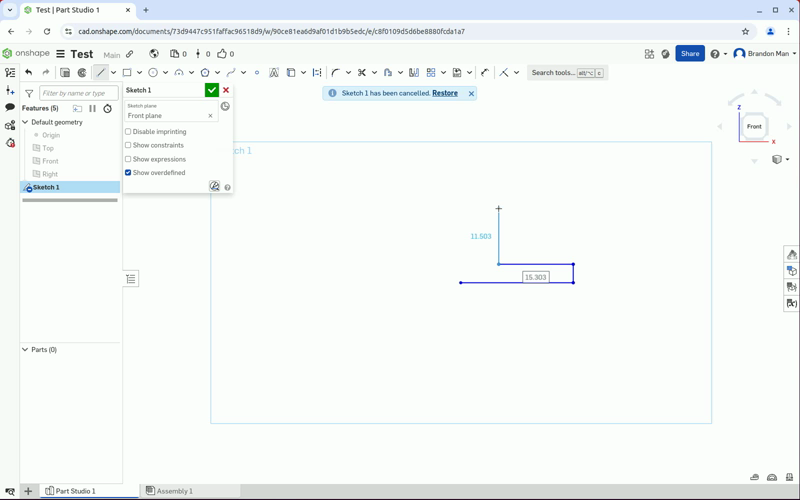
click(498, 208)
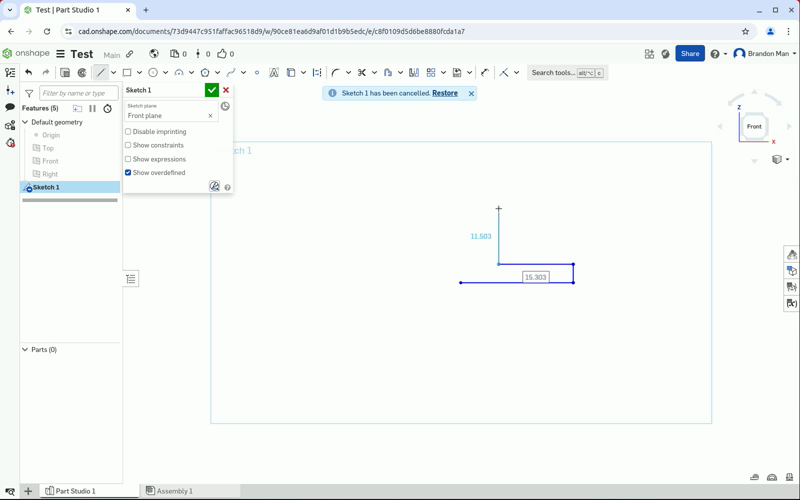
key_up(shift)
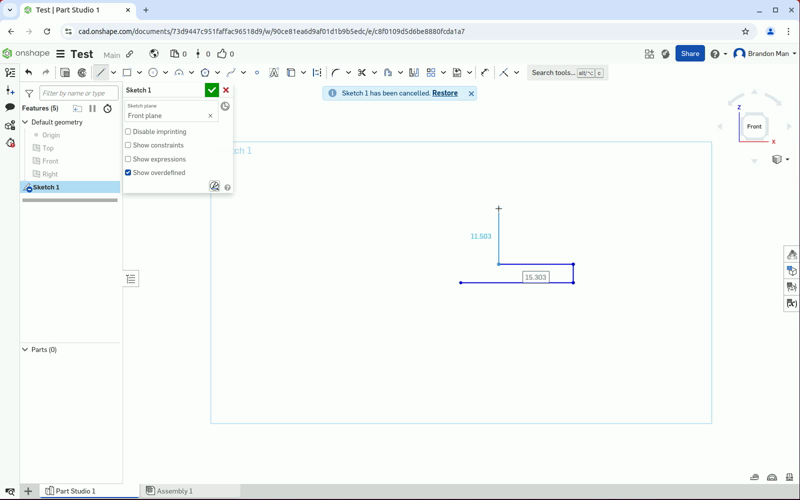
key_down(shift)
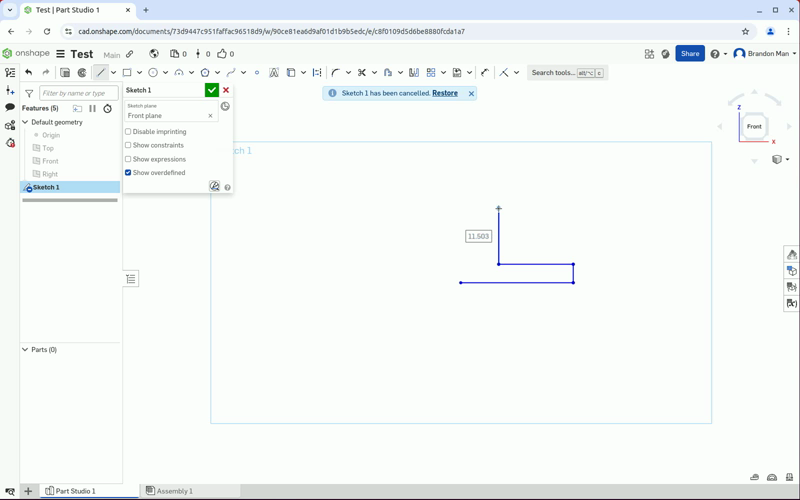
mouse_move(528, 208)
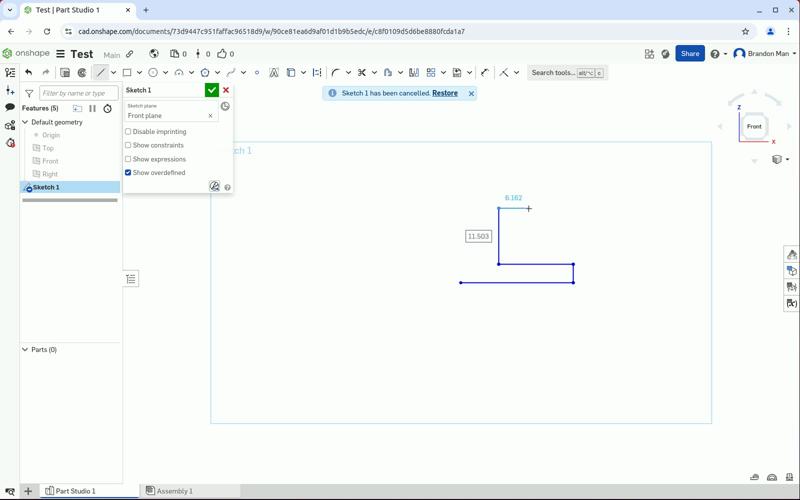
mouse_move(460, 208)
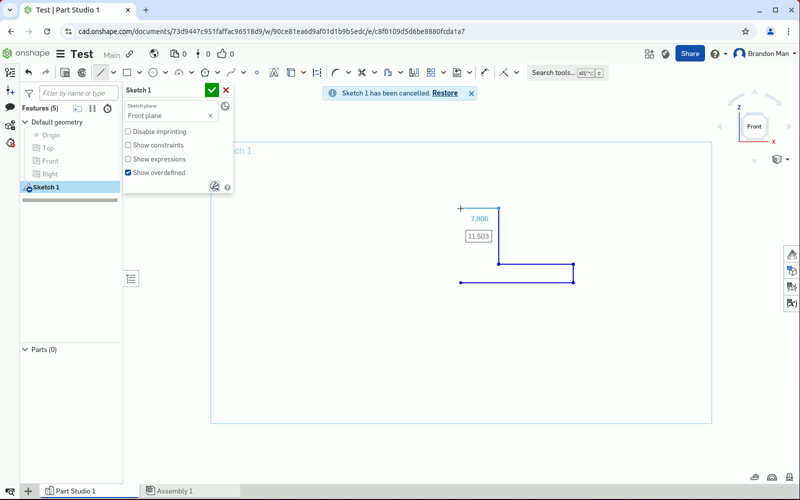
click(460, 208)
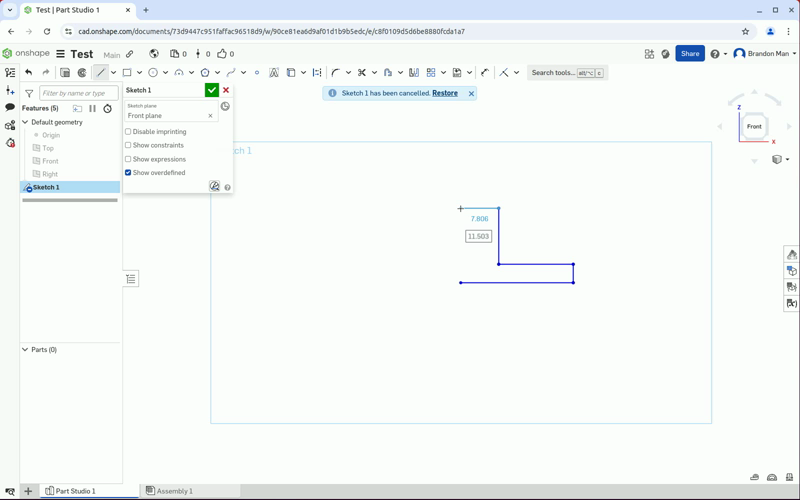
key_up(shift)
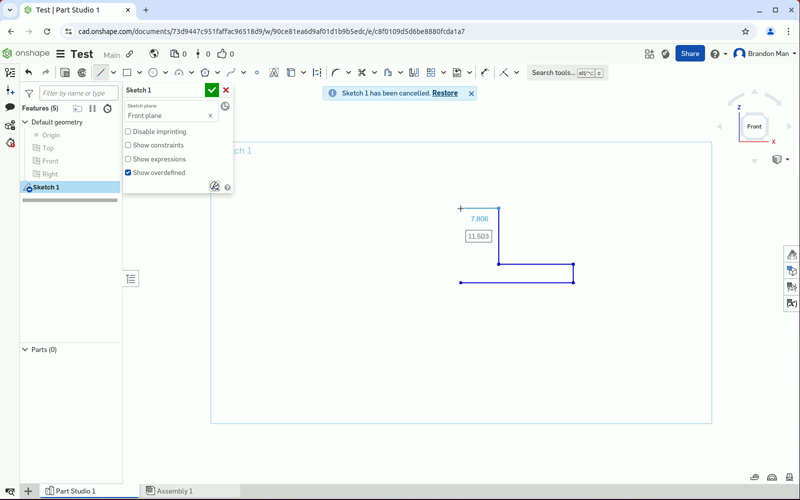
key_down(shift)
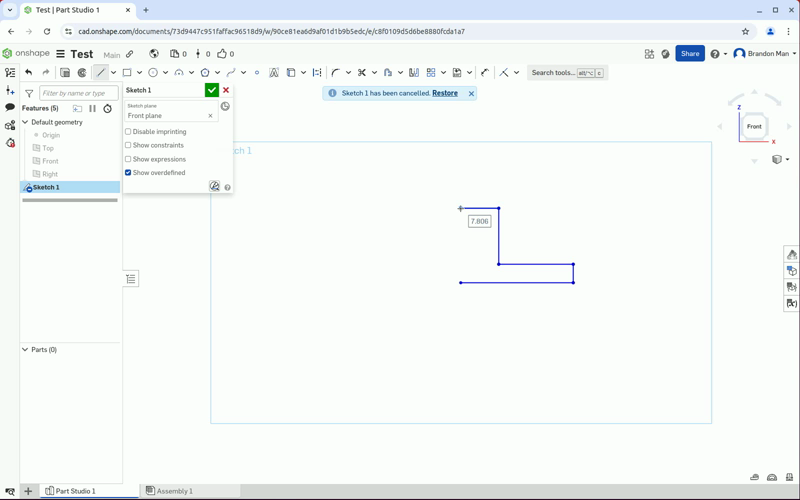
mouse_move(460, 282)
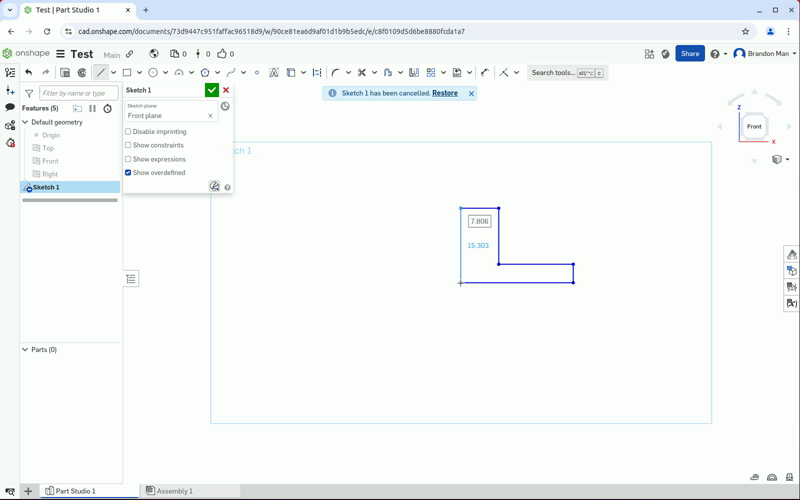
key_up(shift)
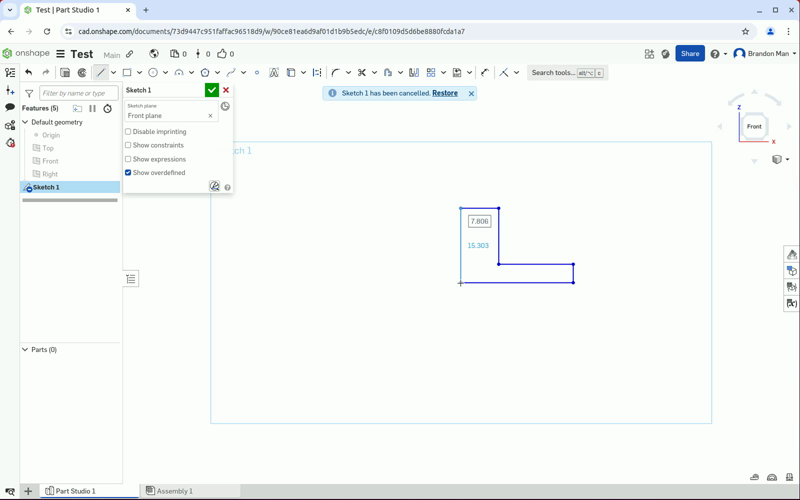
click(460, 282)
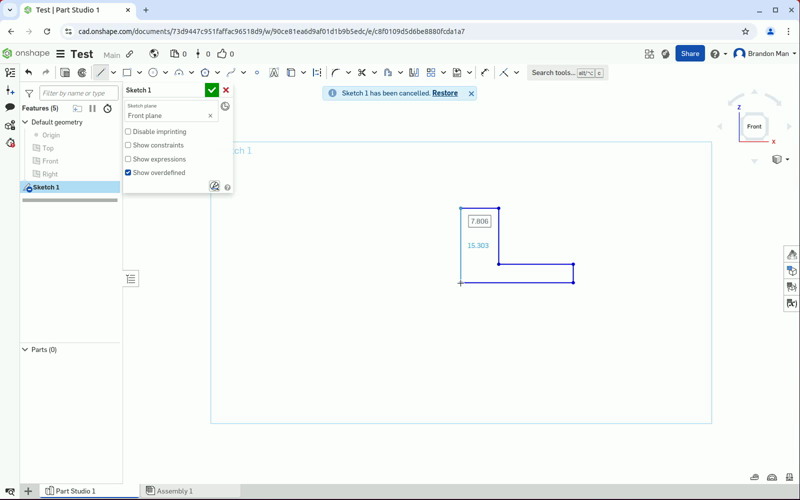
key(esc)
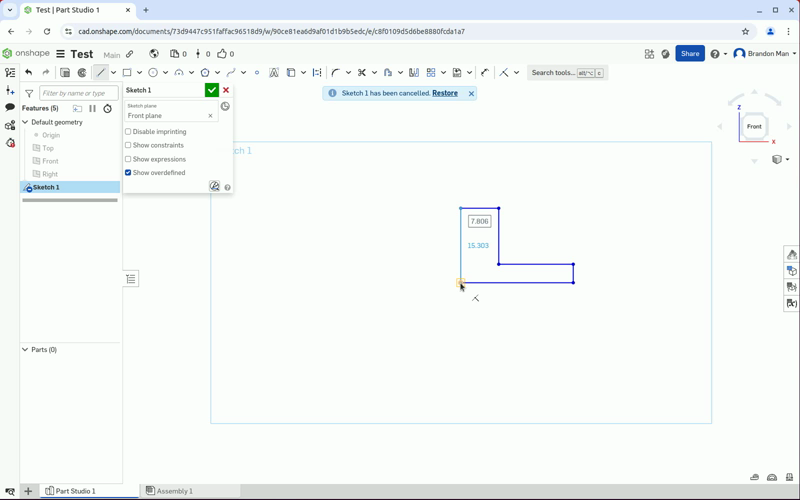
mouse_move(469, 216)
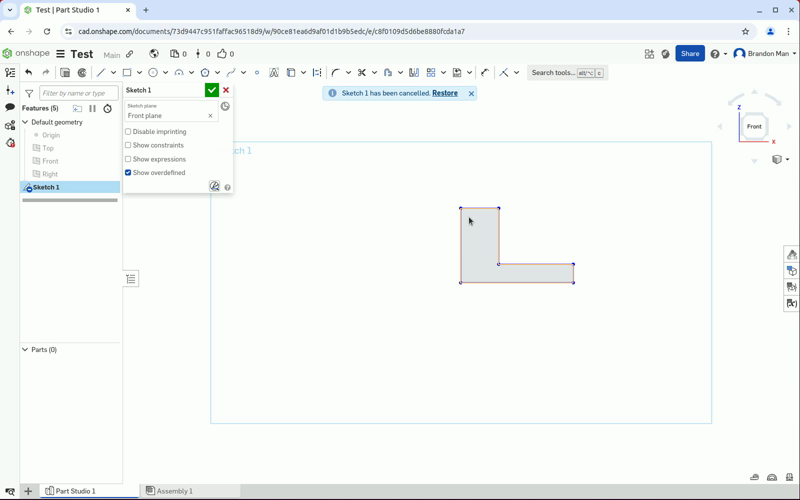
click(469, 216)
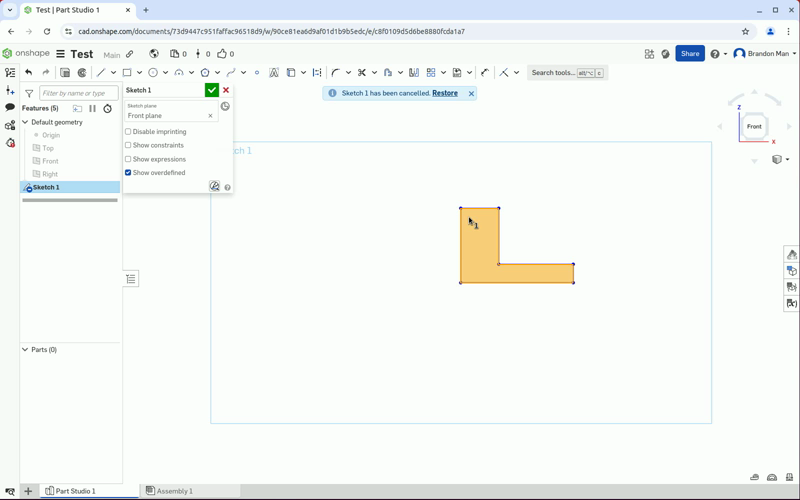
mouse_move(73, 352)
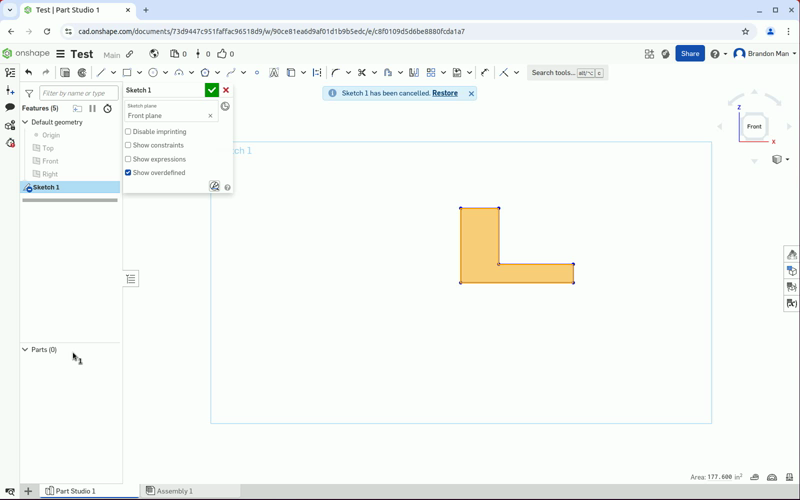
key(shift+y)
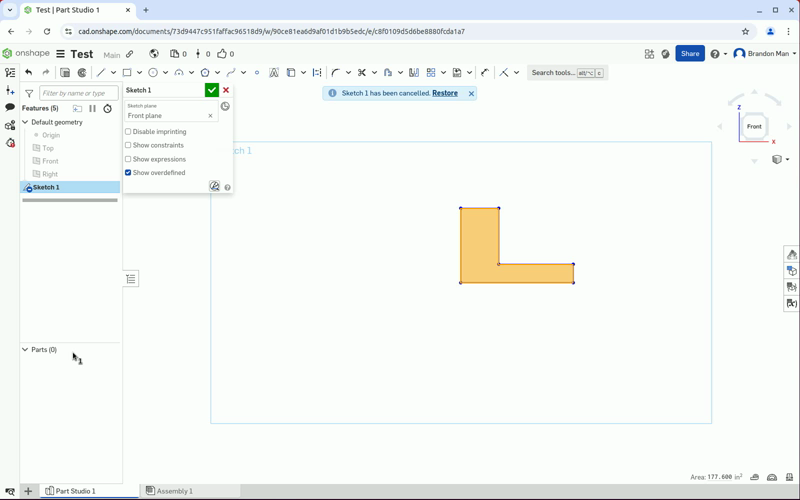
key(shift+e)
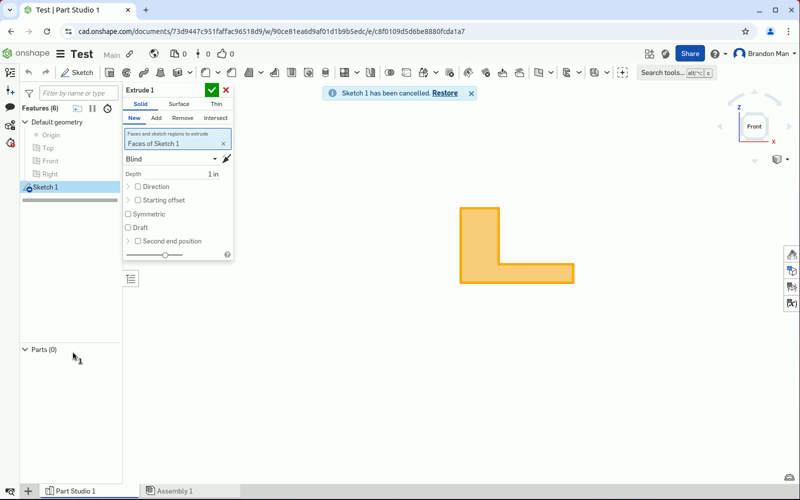
mouse_move(143, 106)
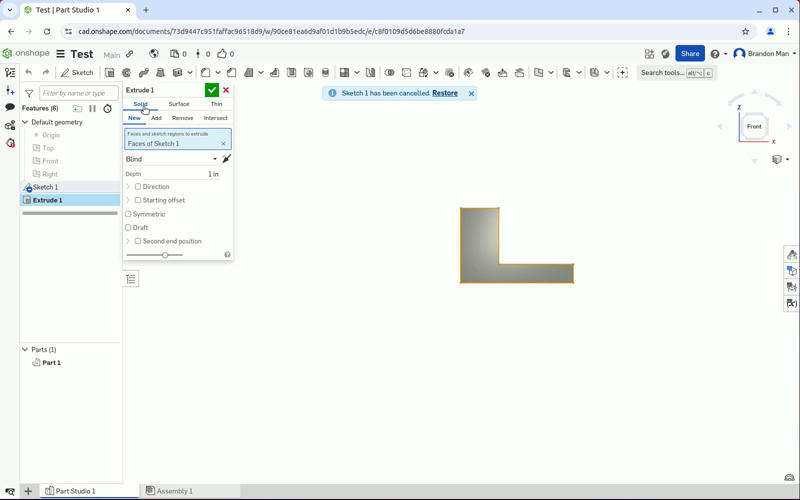
click(143, 106)
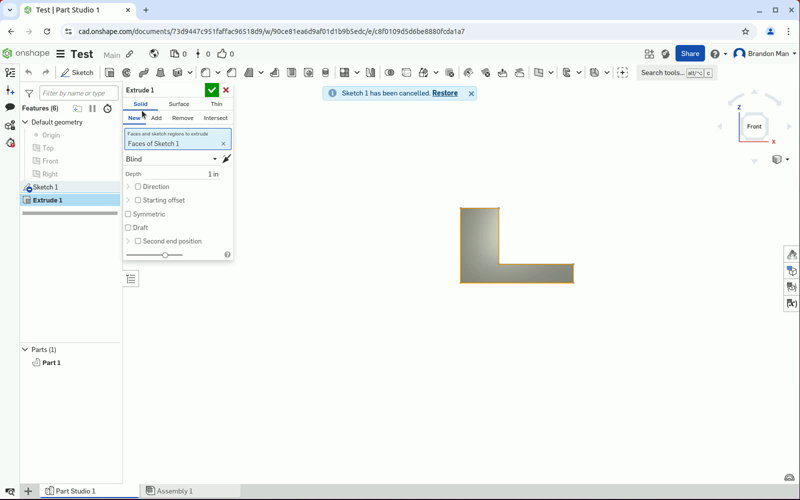
mouse_move(137, 120)
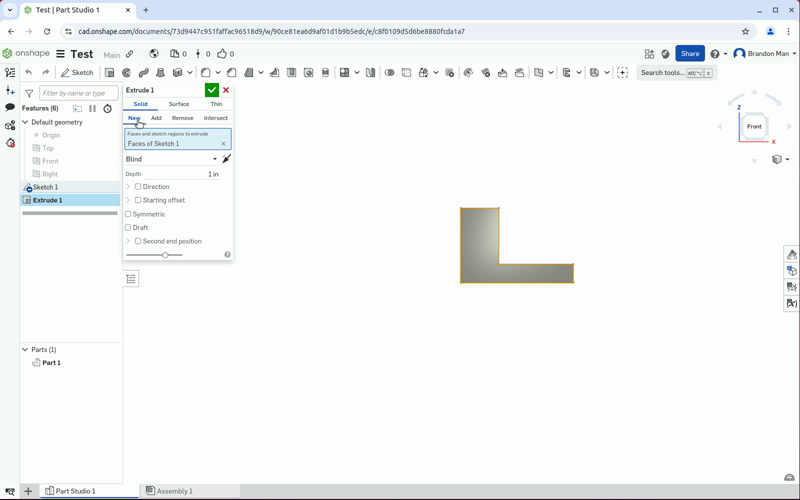
click(137, 120)
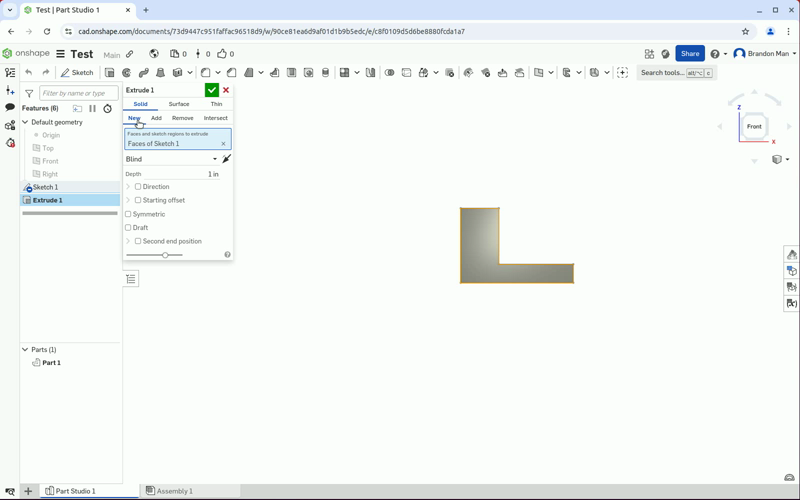
key(tab, 4)
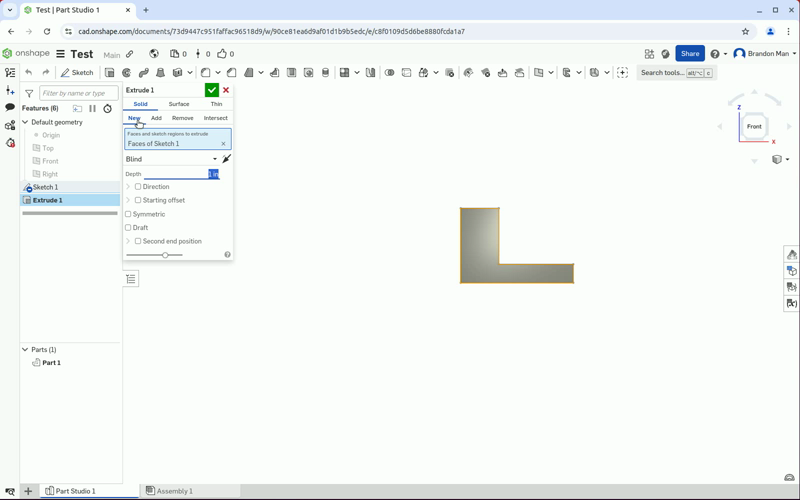
text(-19.257)
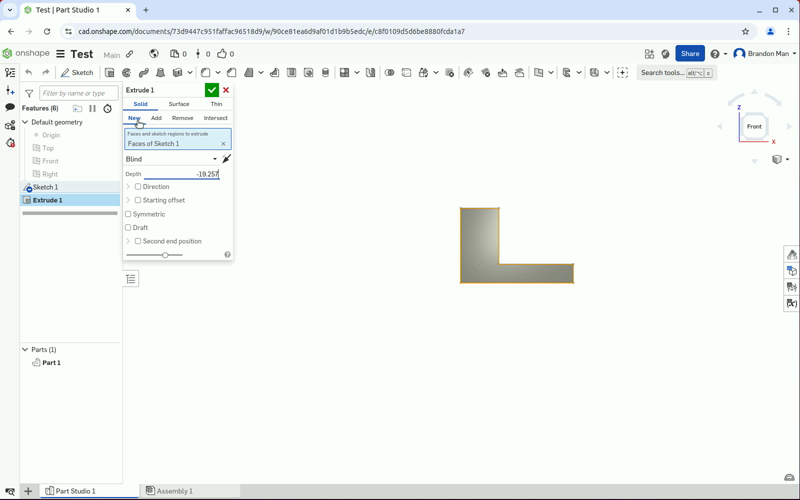
key(enter)
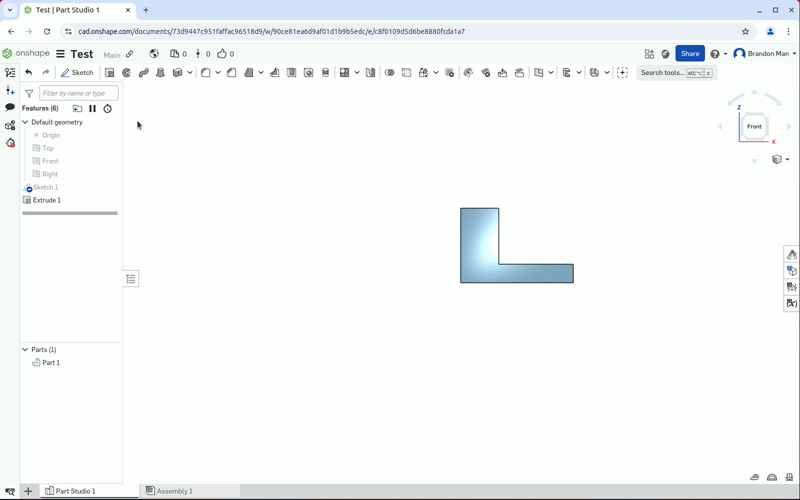
key(shift+h)
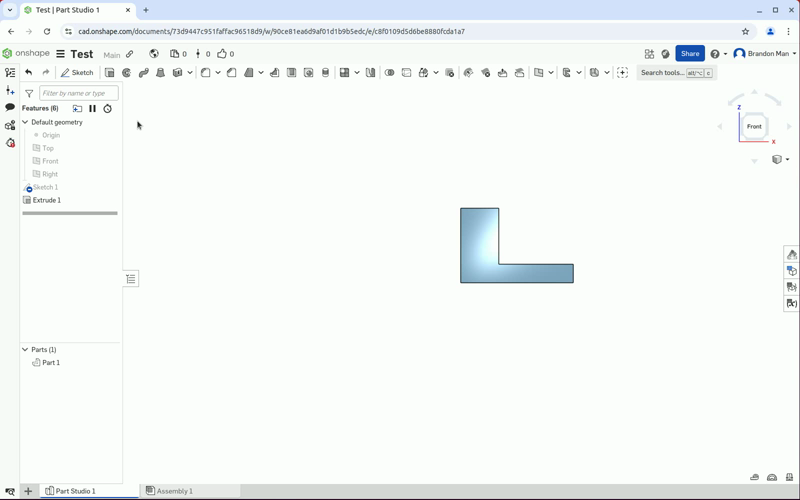
key(shift+h)
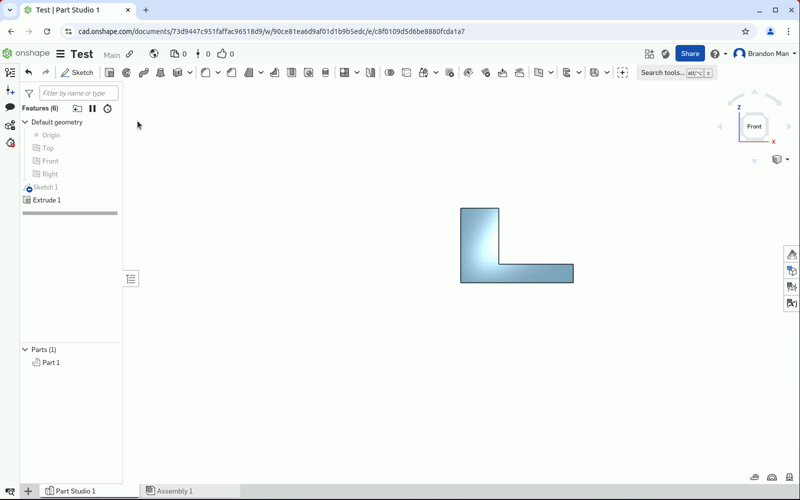
mouse_move(73, 189)
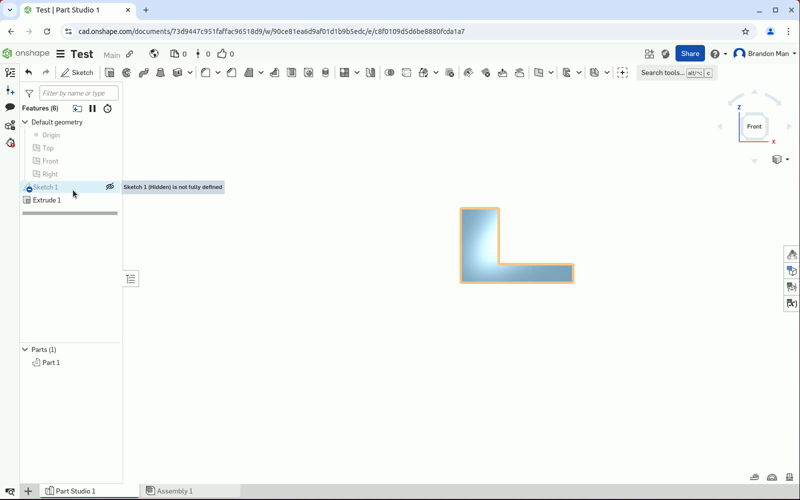
click(73, 189)
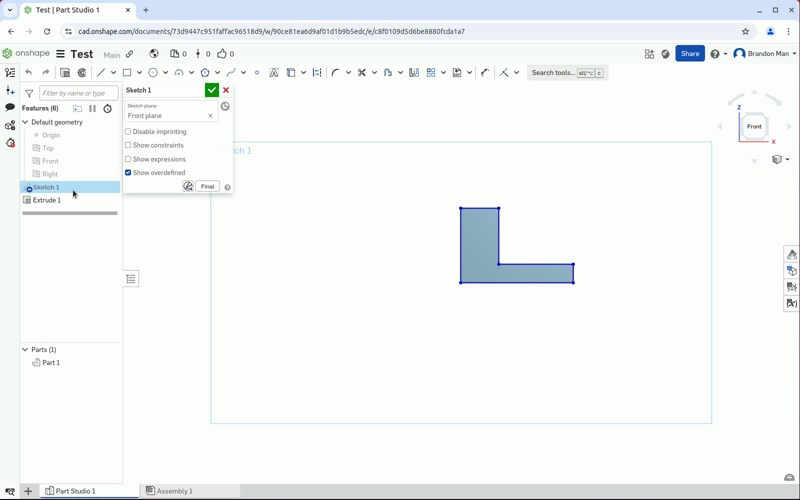
mouse_move(229, 92)
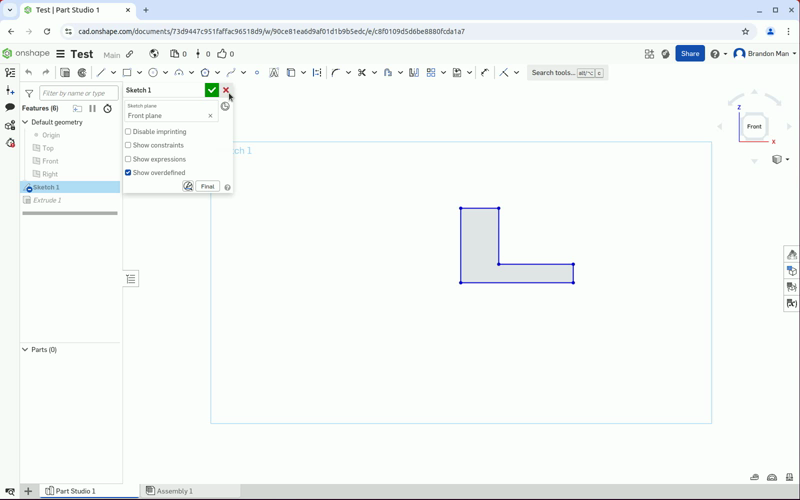
click(229, 92)
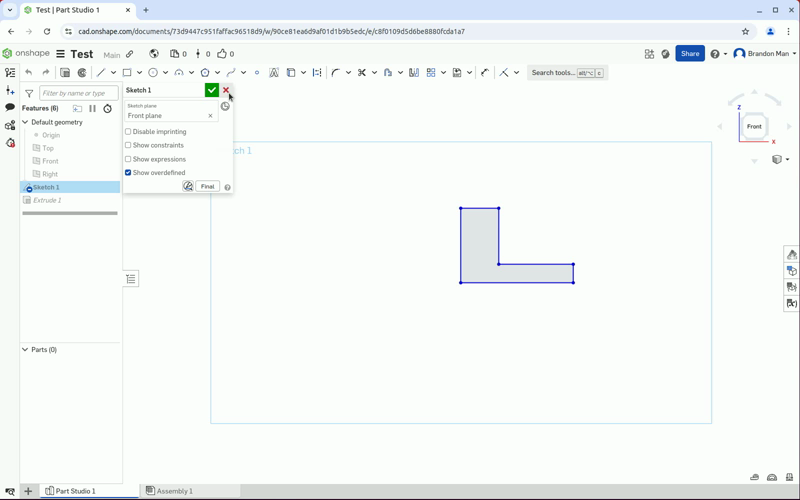
key(shift+s)
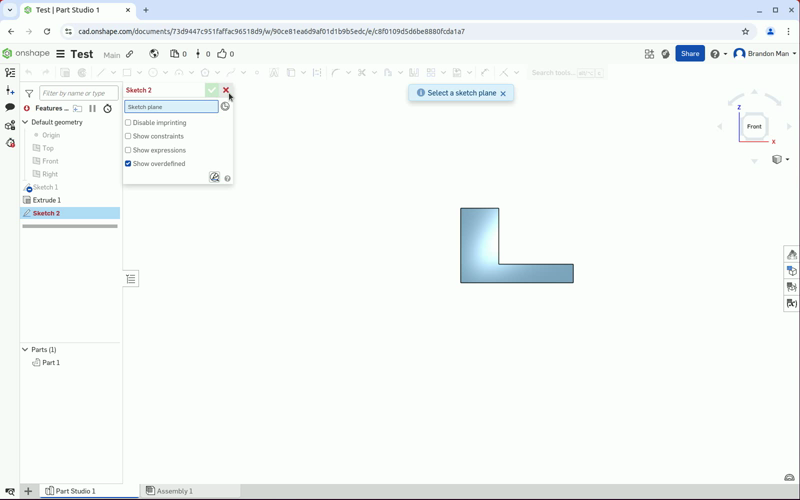
mouse_move(73, 163)
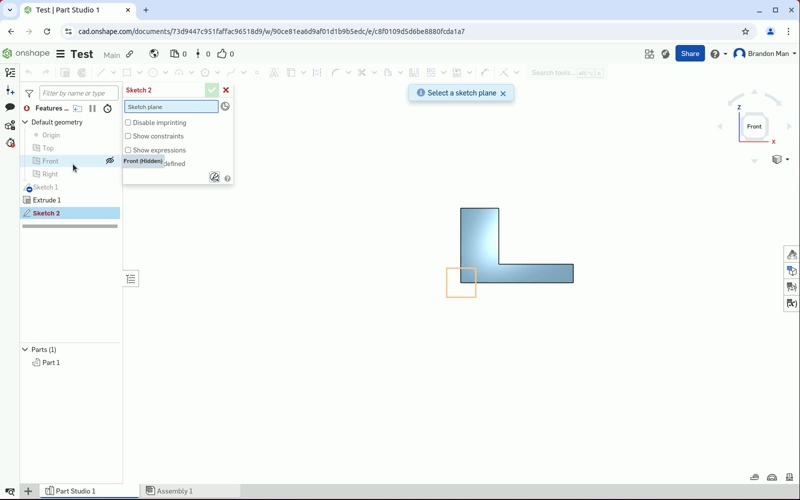
click(73, 163)
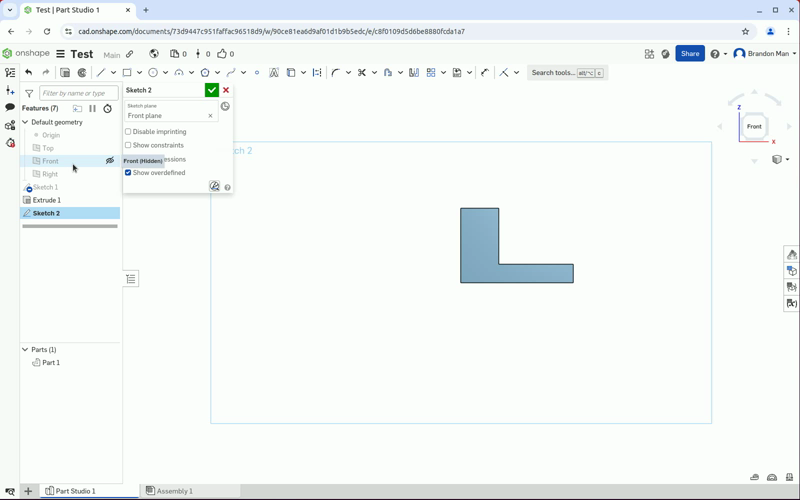
mouse_move(73, 352)
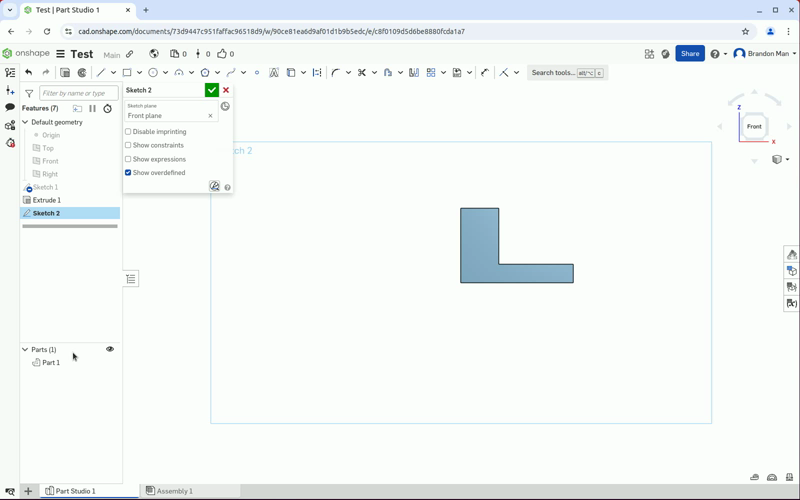
key(y)
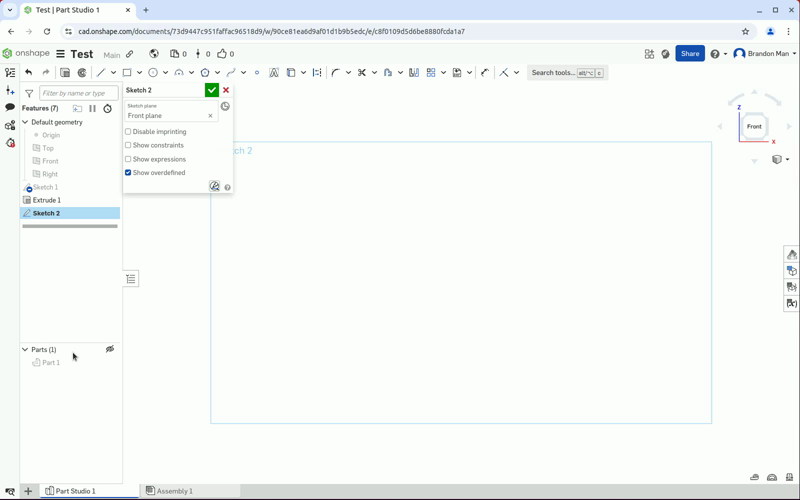
key(l)
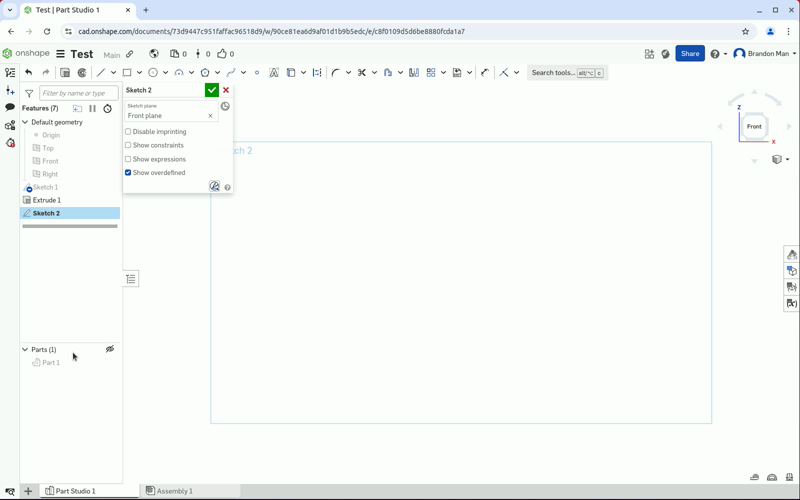
key_down(shift)
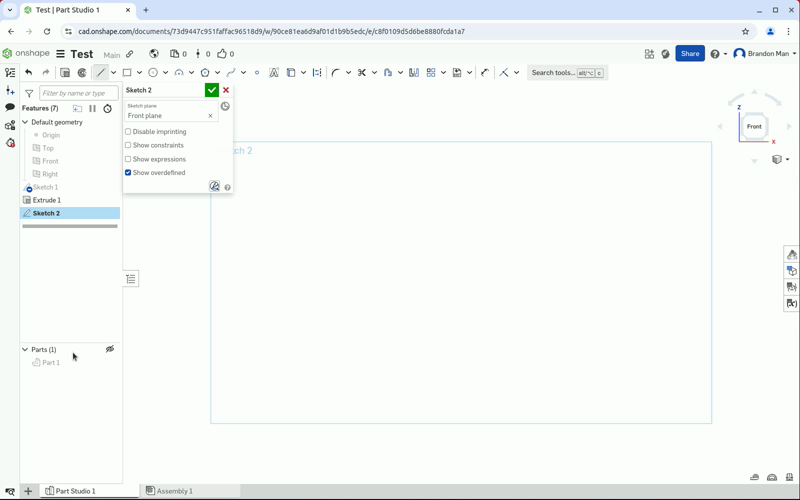
mouse_move(498, 264)
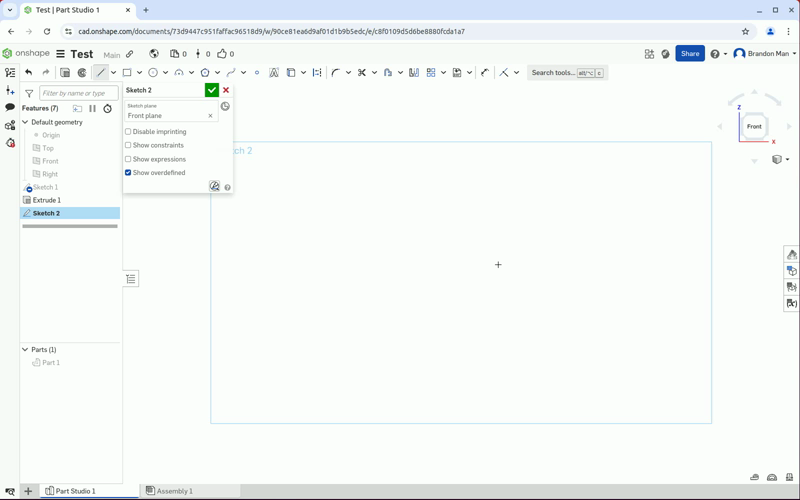
click(498, 264)
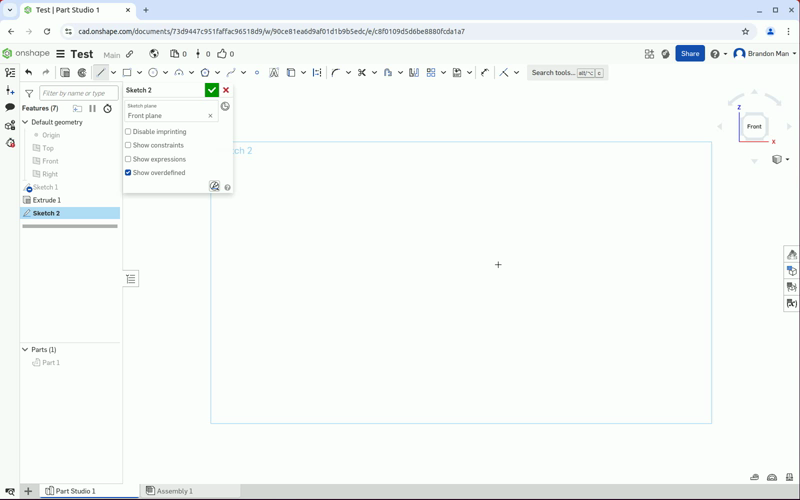
key_up(shift)
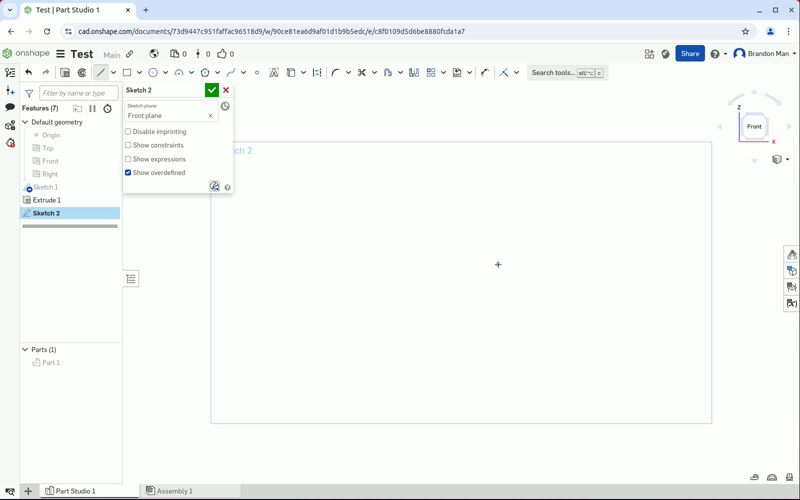
key_down(shift)
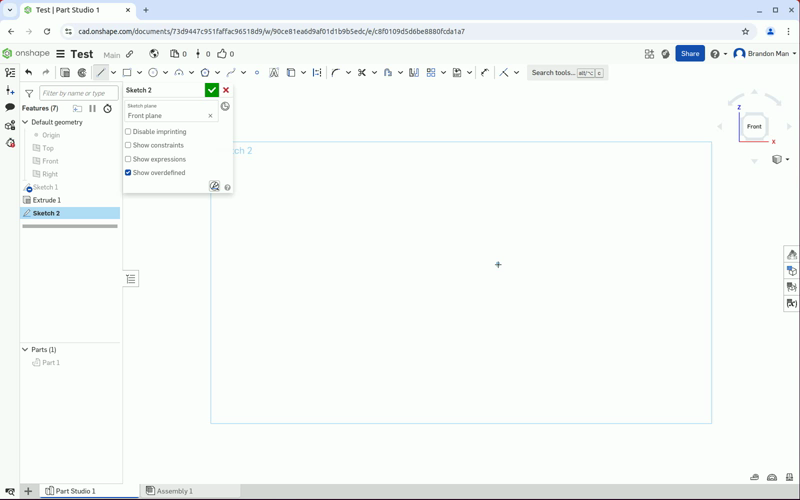
mouse_move(573, 264)
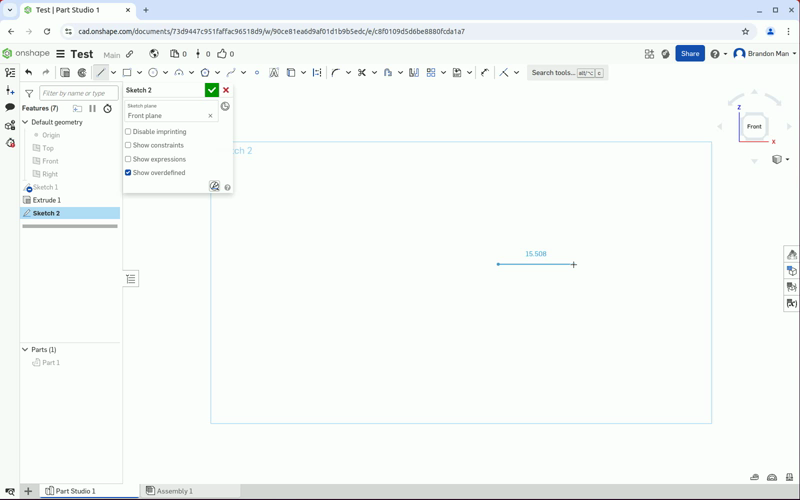
click(573, 264)
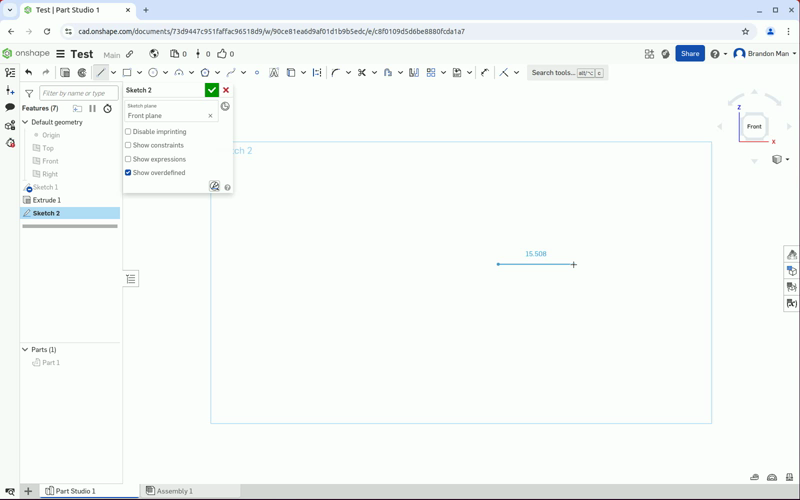
key_up(shift)
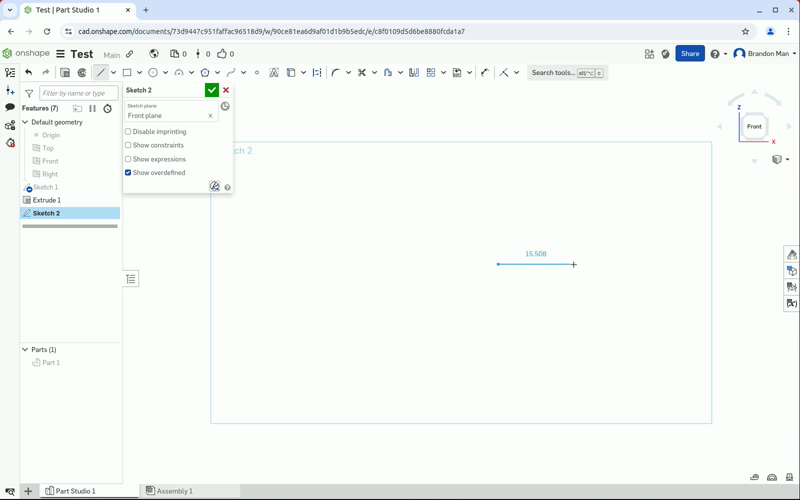
key_down(shift)
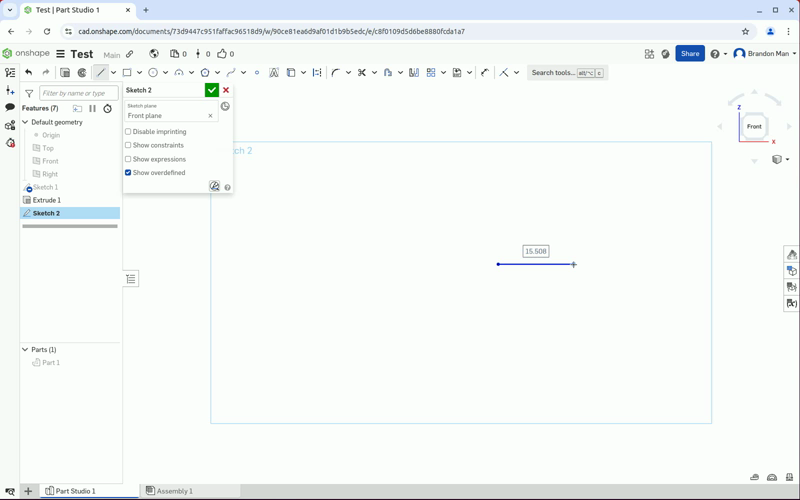
mouse_move(589, 264)
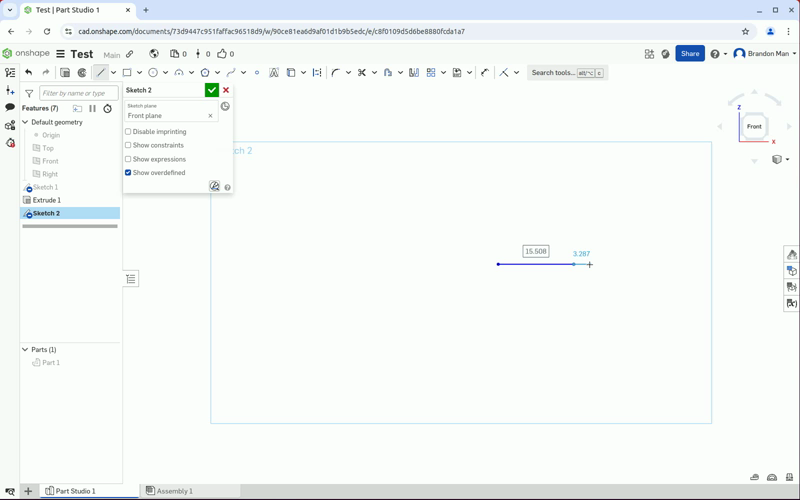
mouse_move(573, 207)
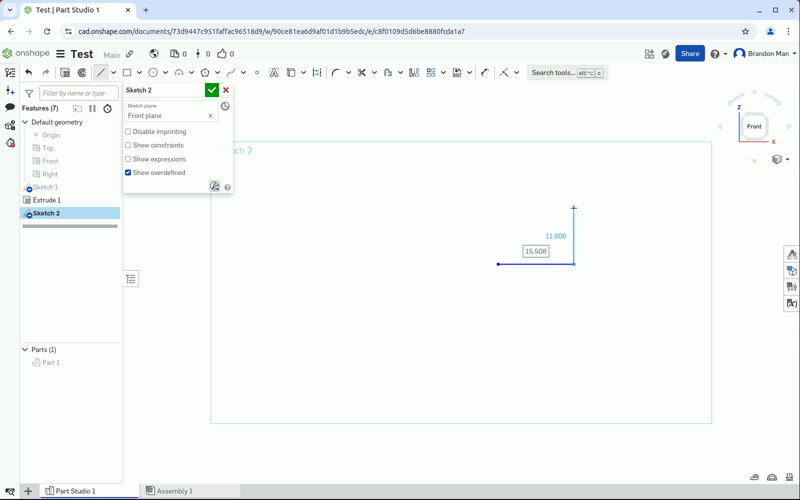
click(573, 207)
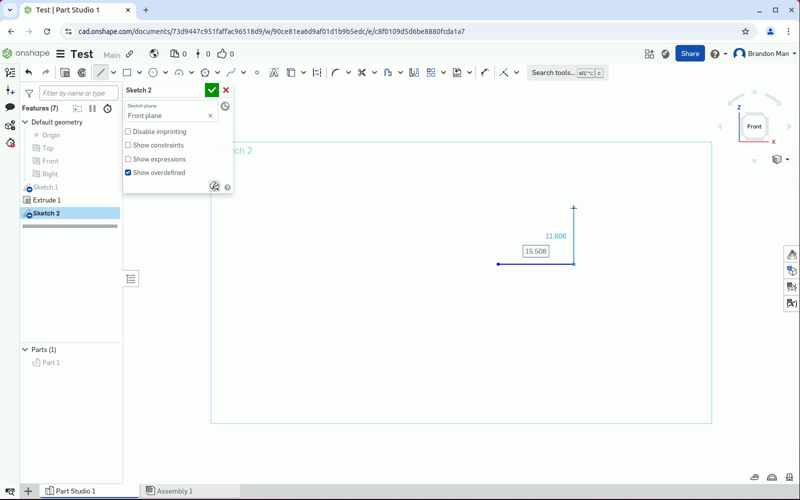
key_up(shift)
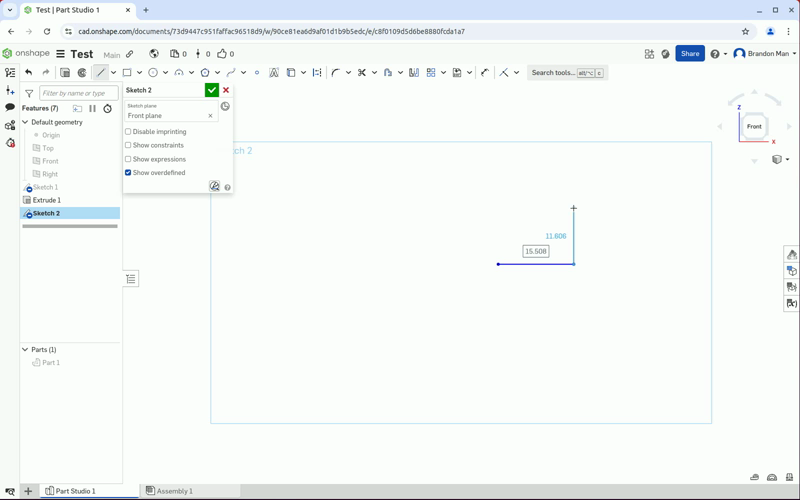
key_down(shift)
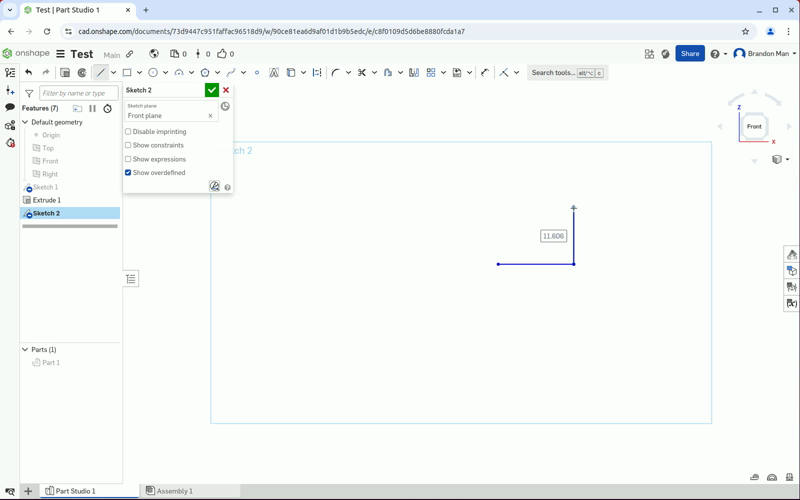
mouse_move(498, 207)
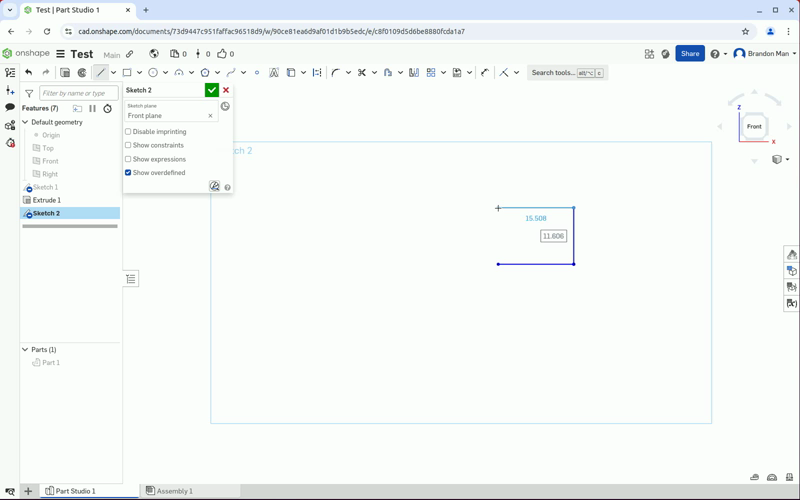
click(498, 207)
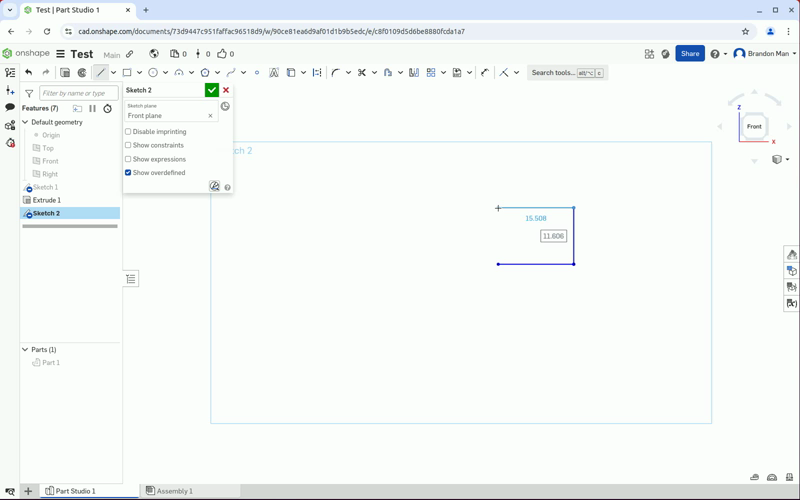
key_up(shift)
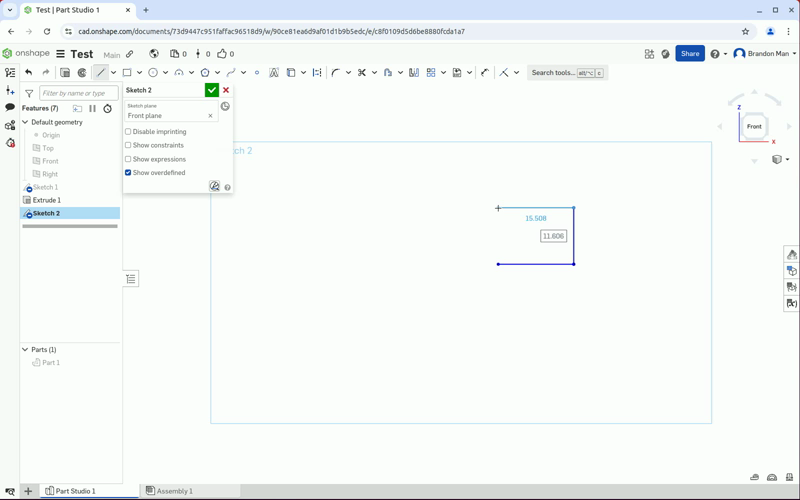
mouse_move(528, 207)
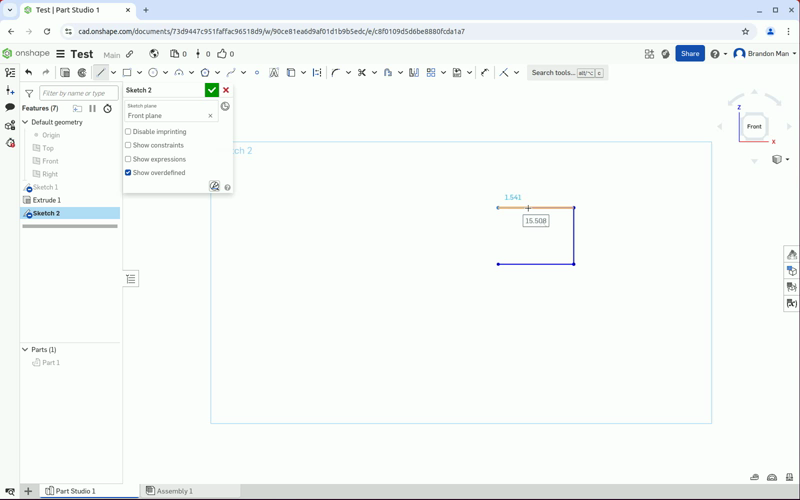
key_down(shift)
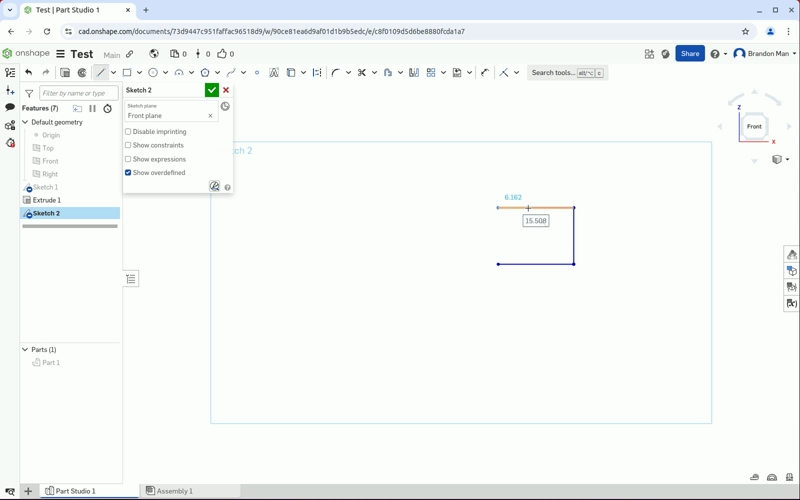
mouse_move(498, 264)
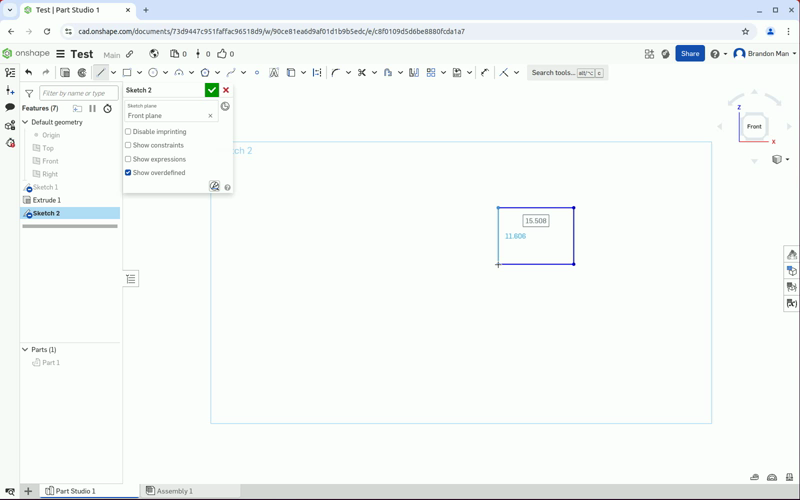
key_up(shift)
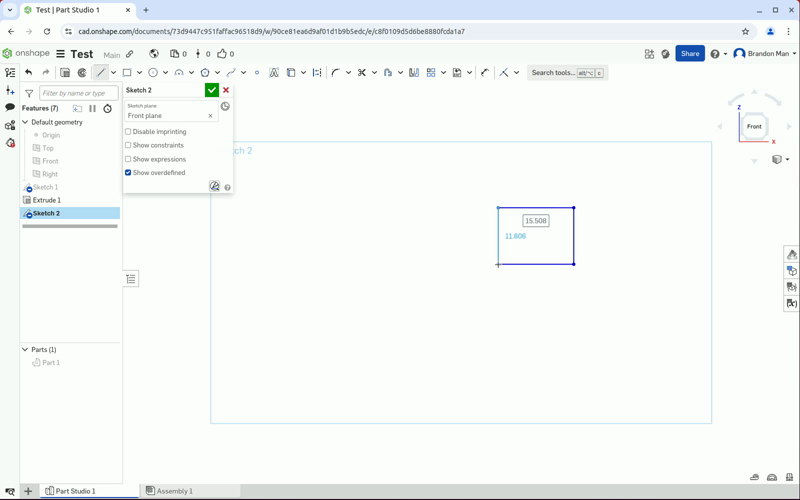
click(498, 264)
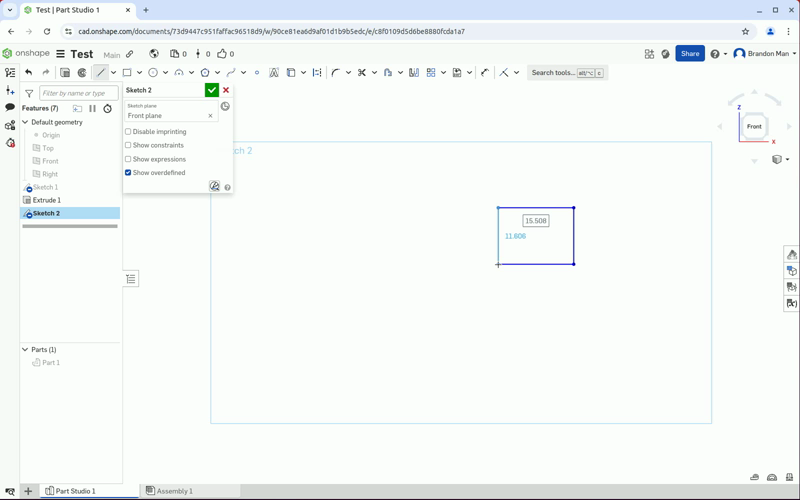
key(esc)
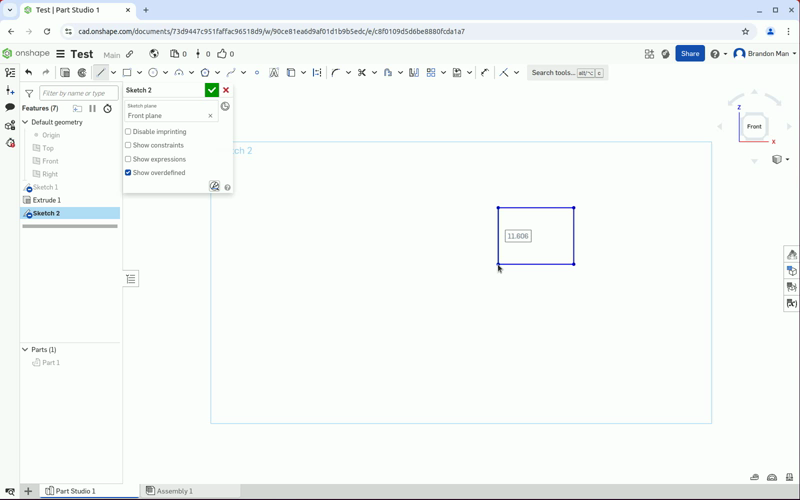
mouse_move(542, 248)
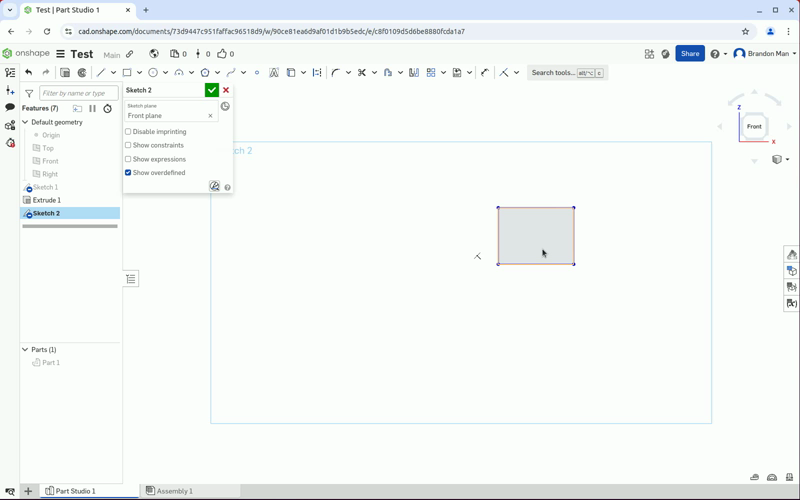
click(542, 248)
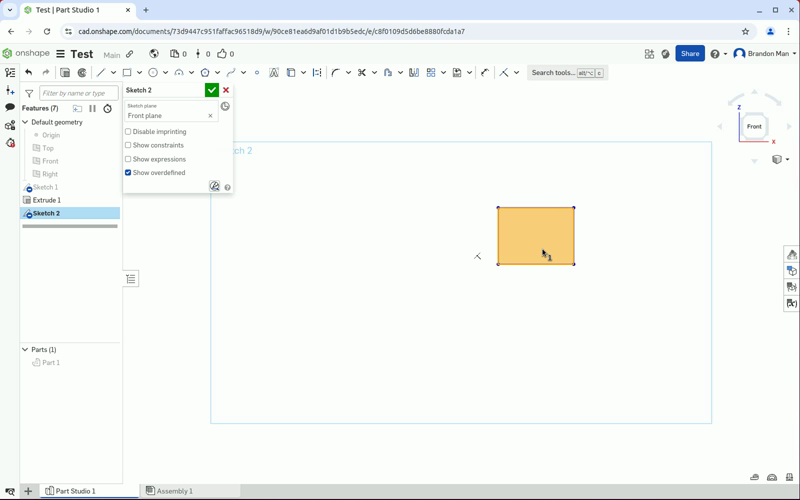
mouse_move(73, 352)
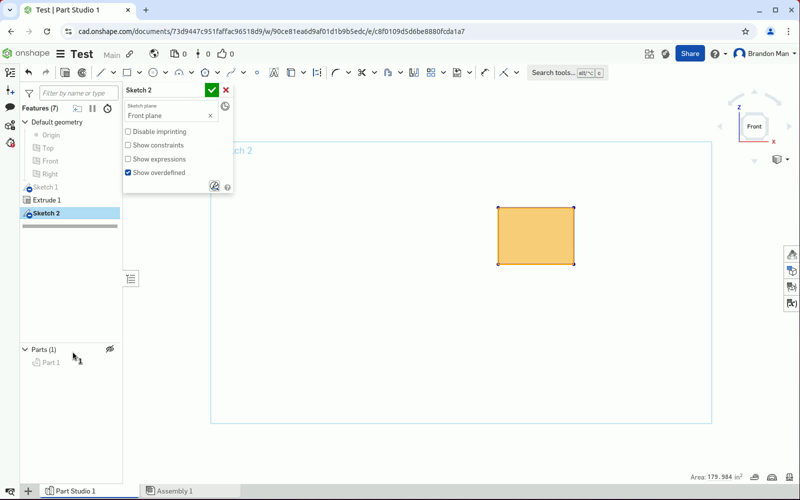
key(shift+y)
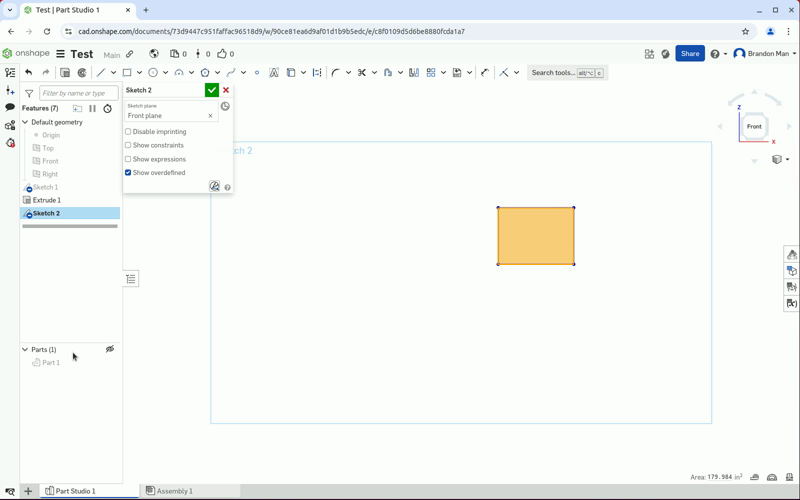
key(shift+e)
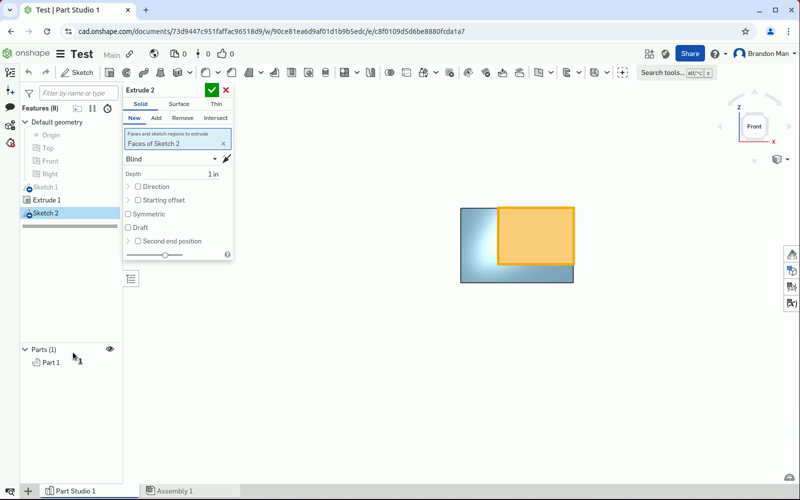
mouse_move(143, 106)
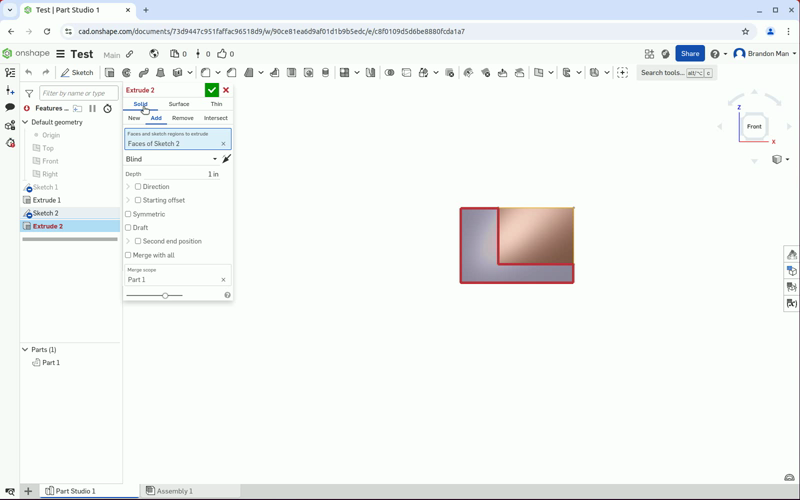
click(143, 106)
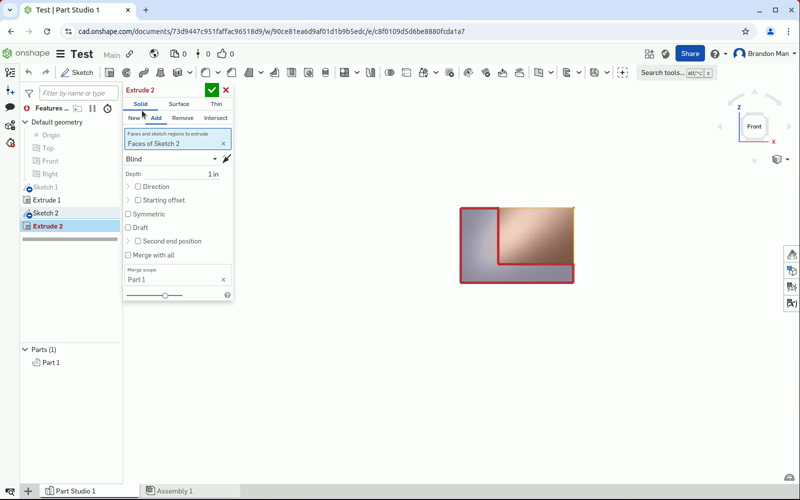
mouse_move(137, 120)
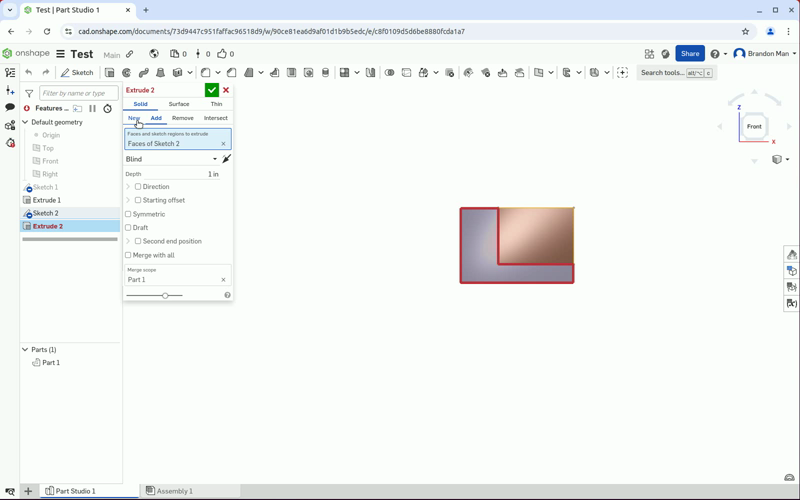
click(137, 120)
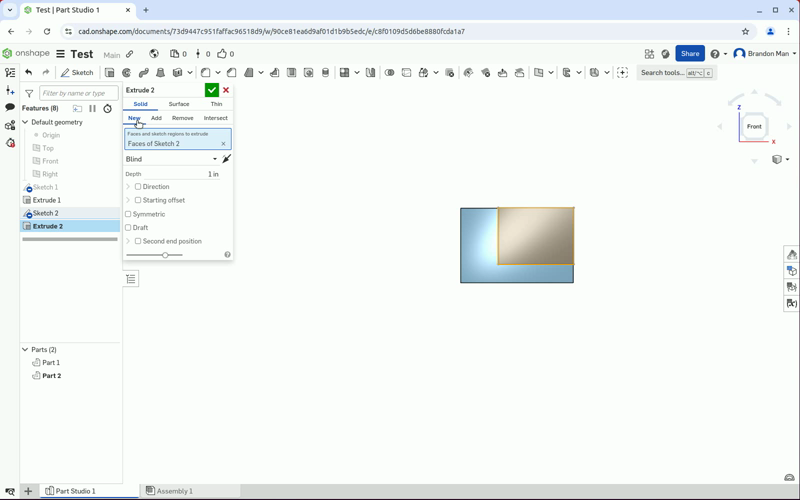
key(tab, 4)
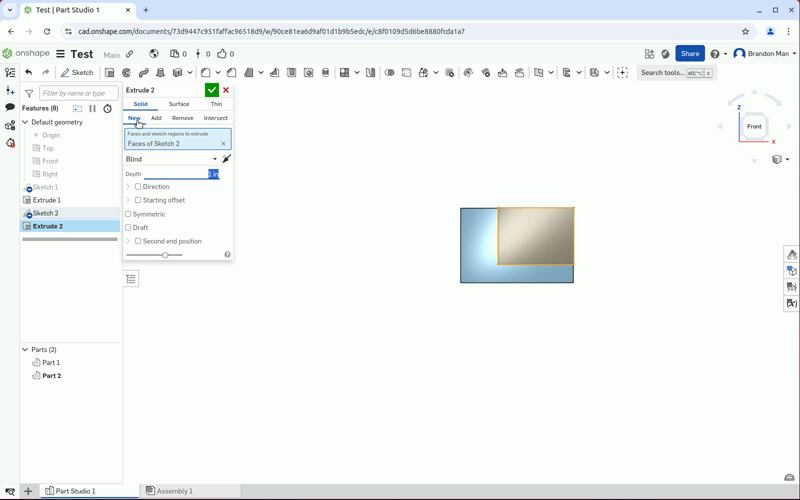
text(-19.257)
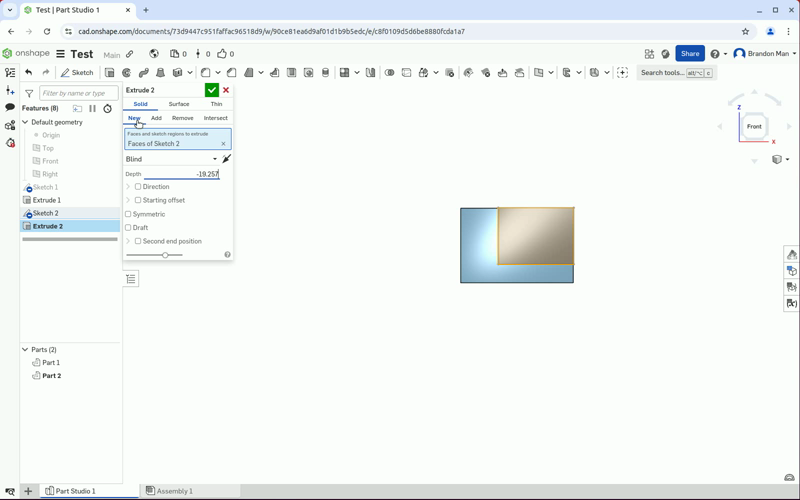
key(enter)
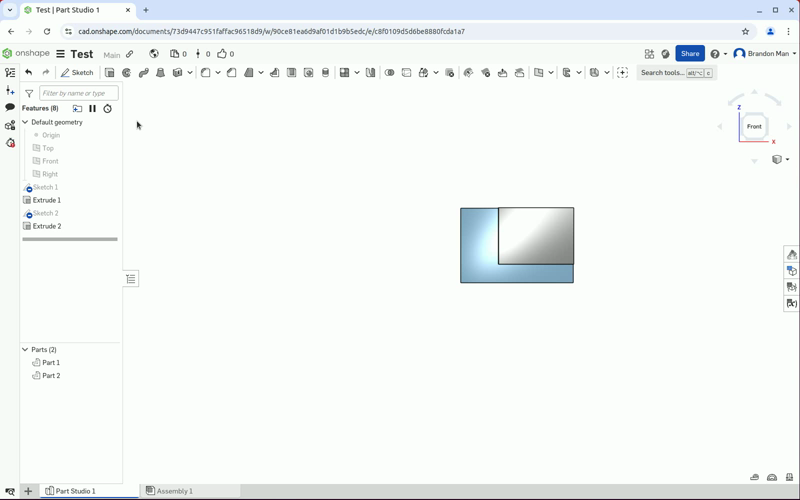
key(shift+h)
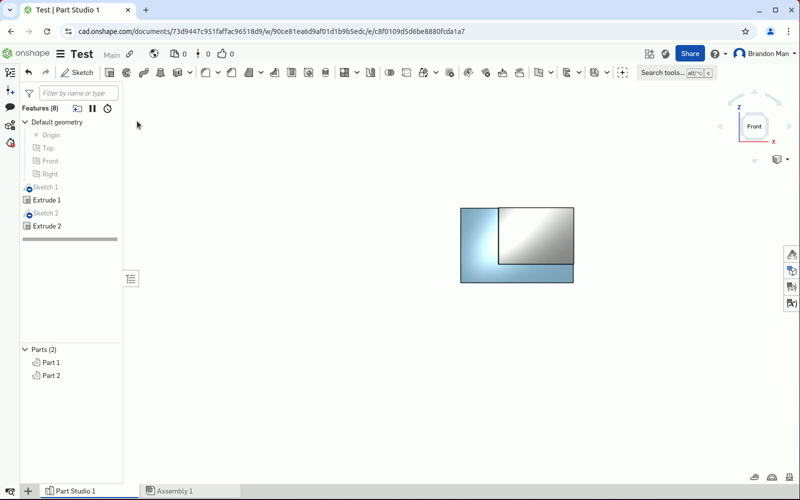
key(shift+h)
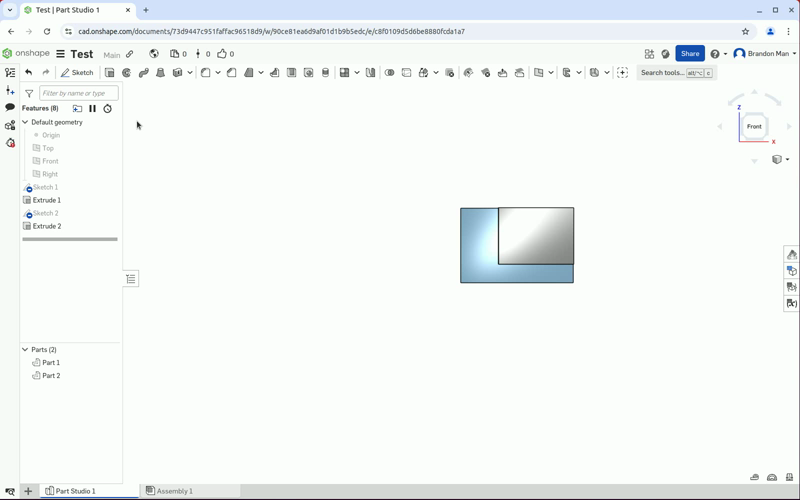
mouse_move(73, 189)
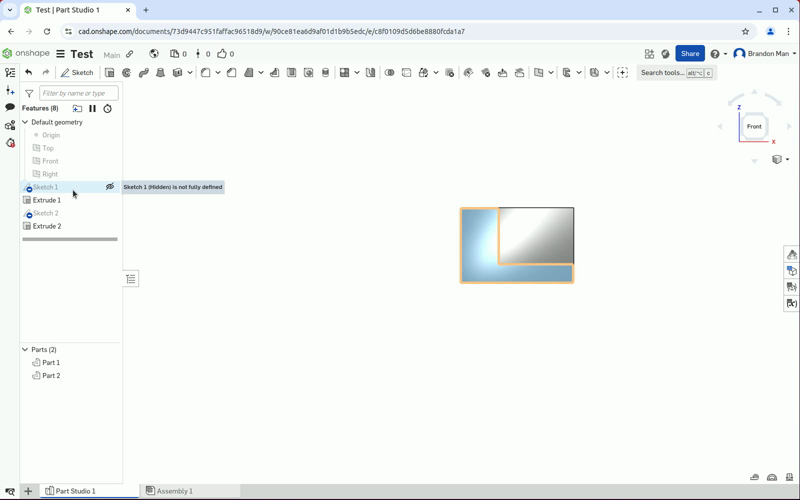
click(73, 189)
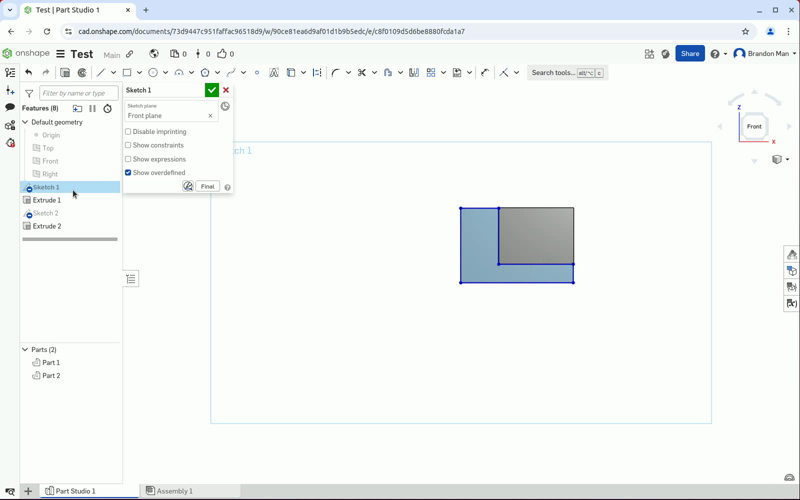
mouse_move(229, 92)
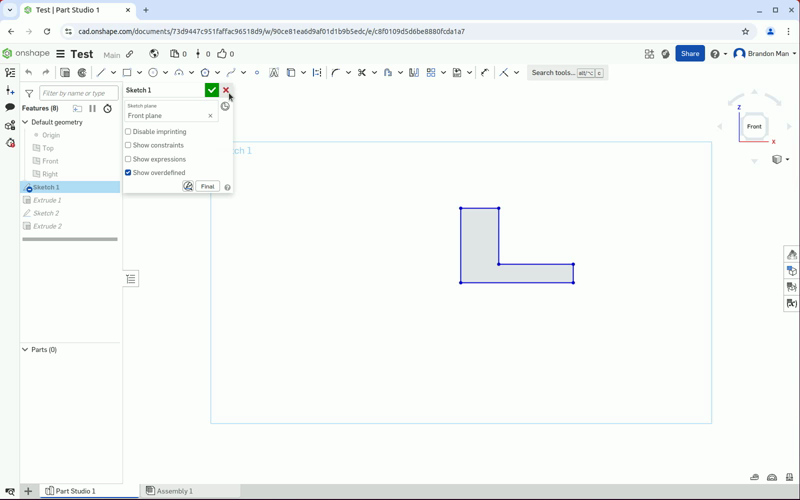
click(229, 92)
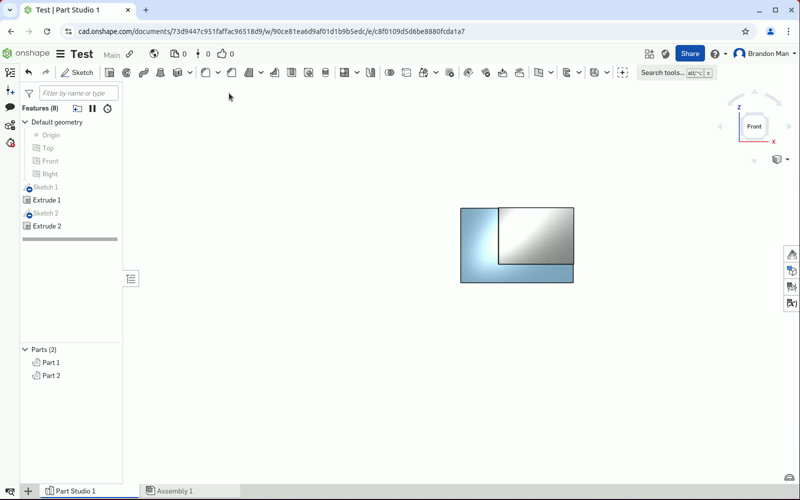
mouse_move(73, 352)
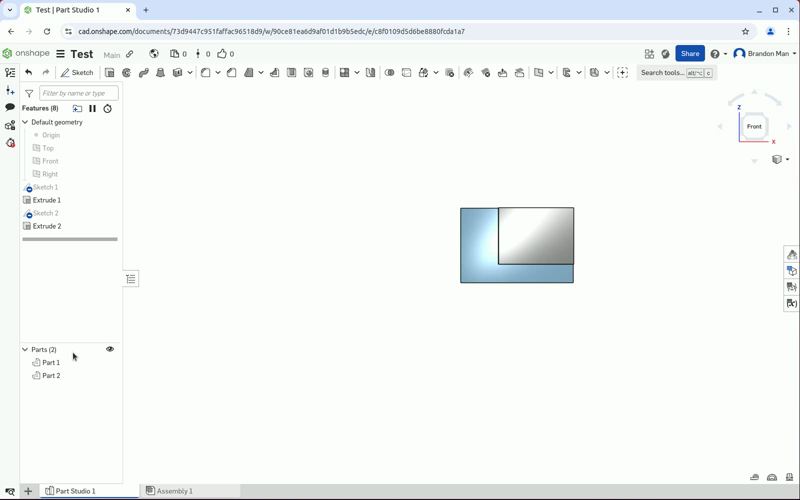
key(y)
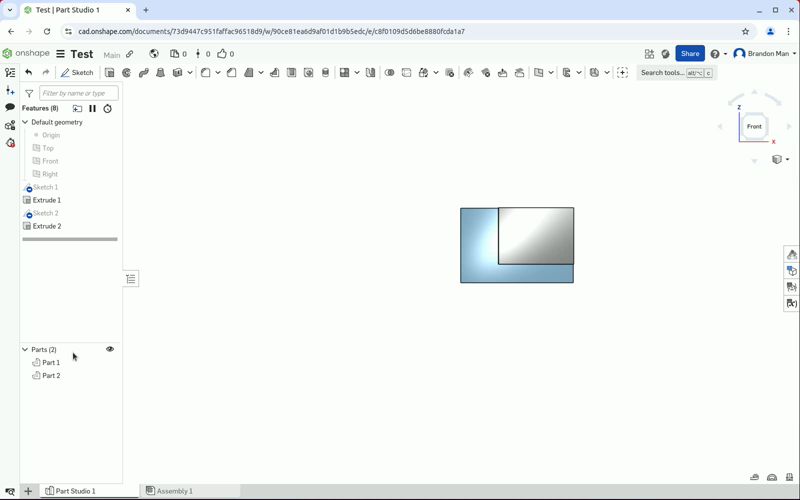
key(shift+p)
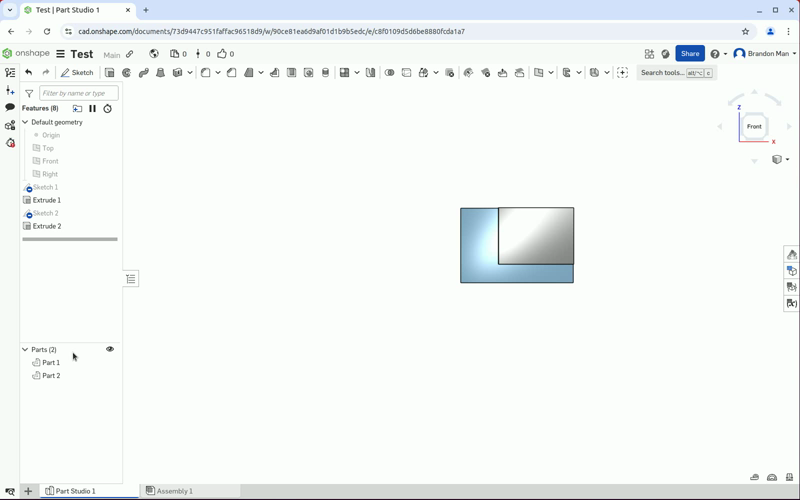
key(space)
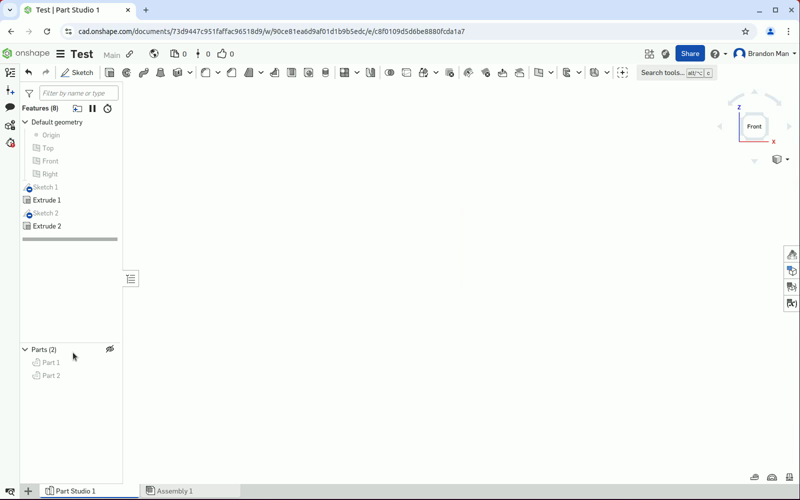
key_down(shift)
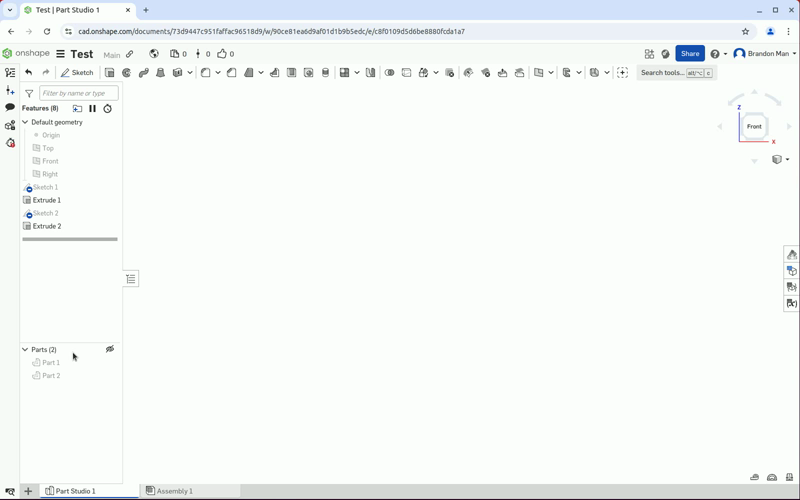
key(down)
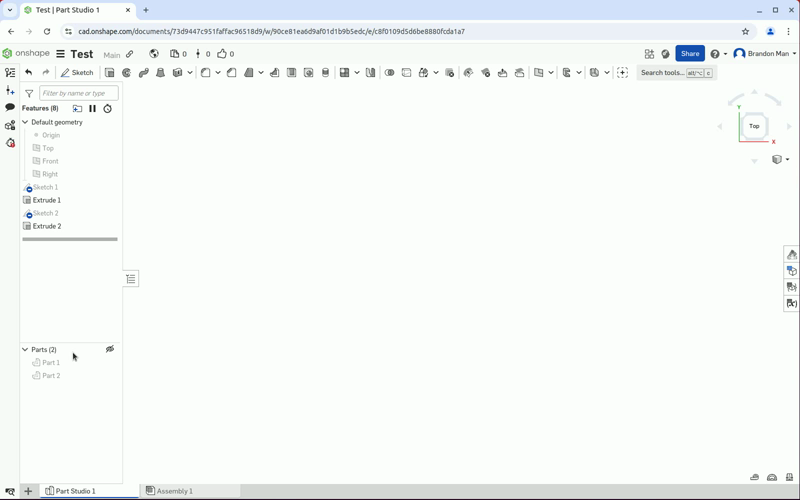
key_up(shift)
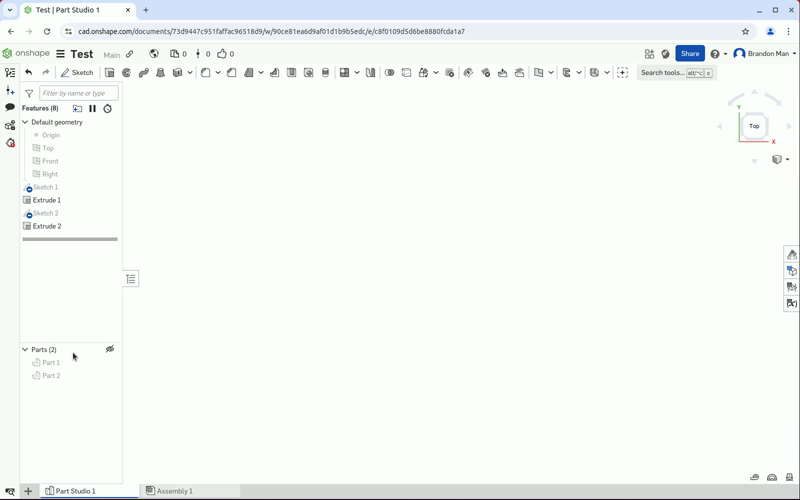
mouse_move(73, 352)
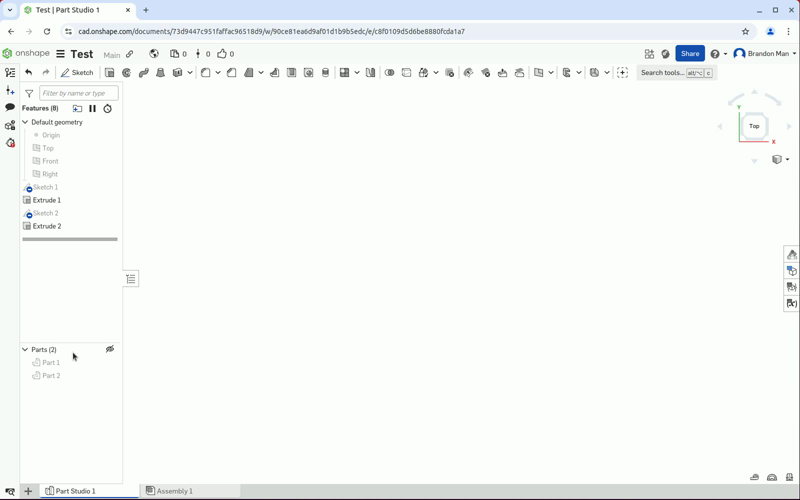
key(shift+y)
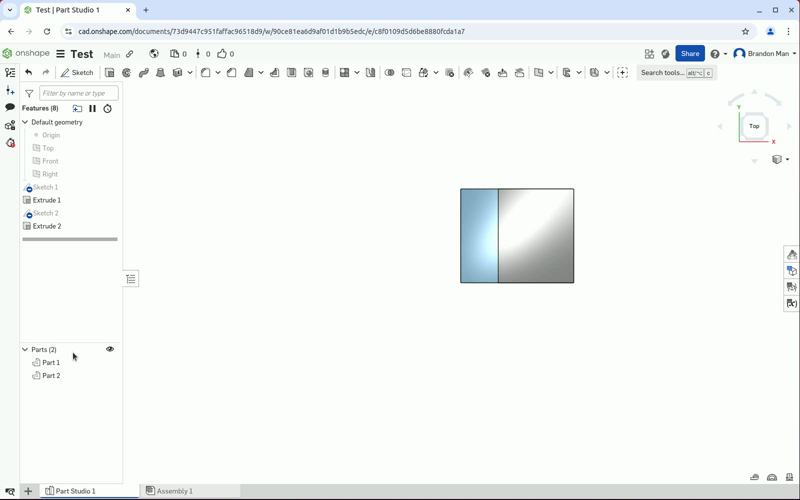
mouse_move(541, 75)
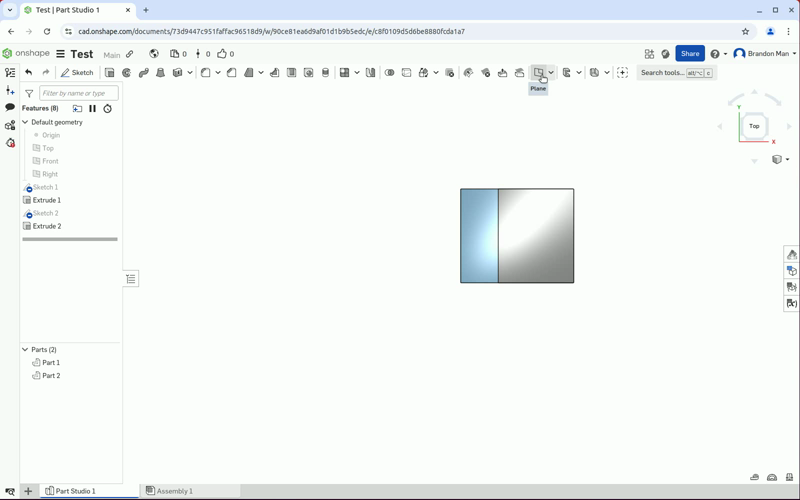
click(541, 75)
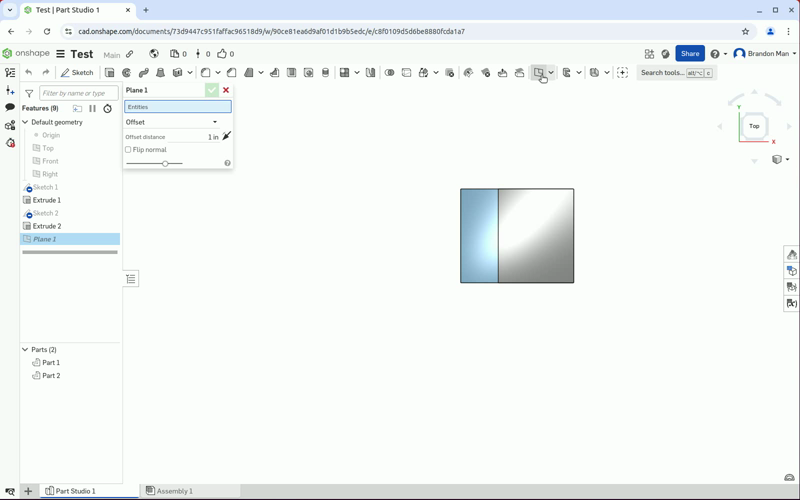
mouse_move(73, 150)
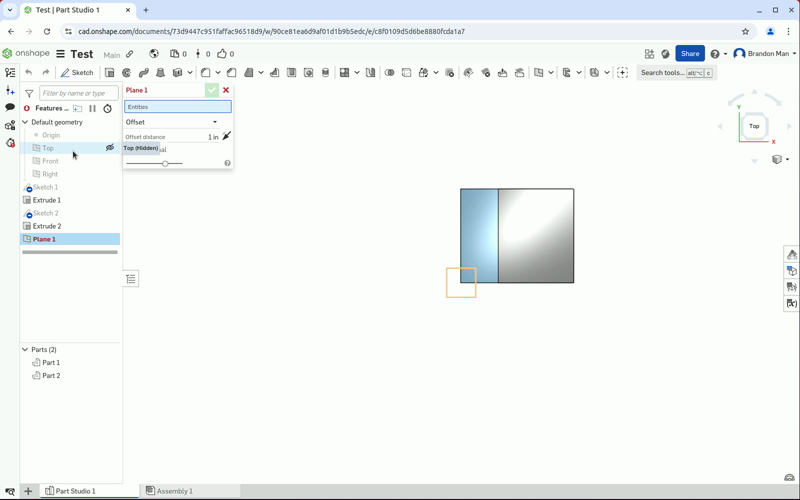
click(73, 150)
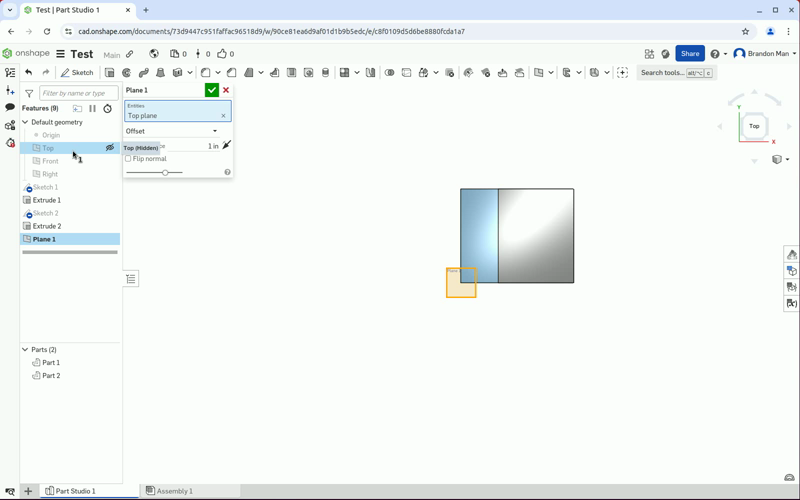
key(tab, 2)
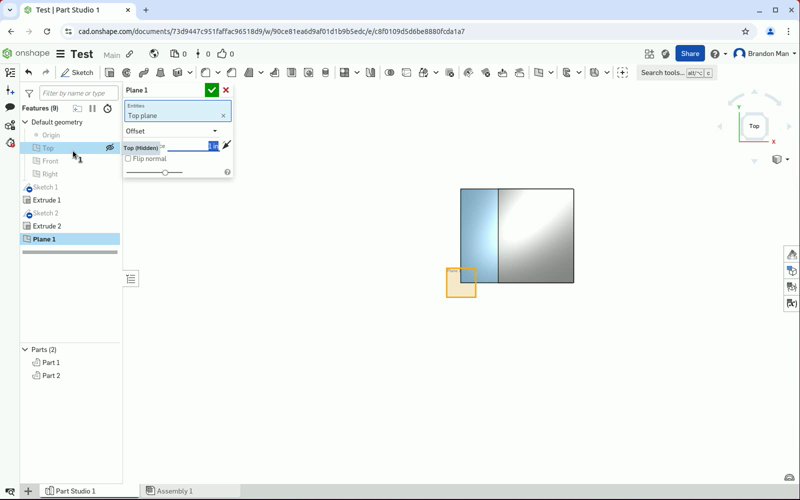
text(15.405)
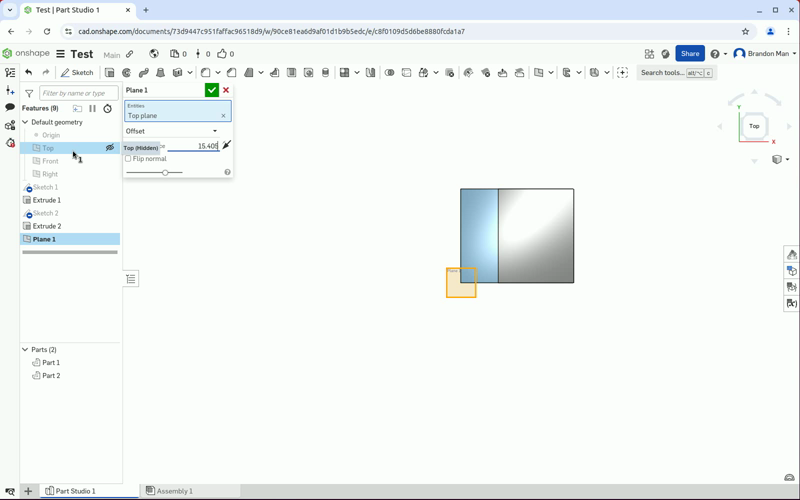
key(enter, 2)
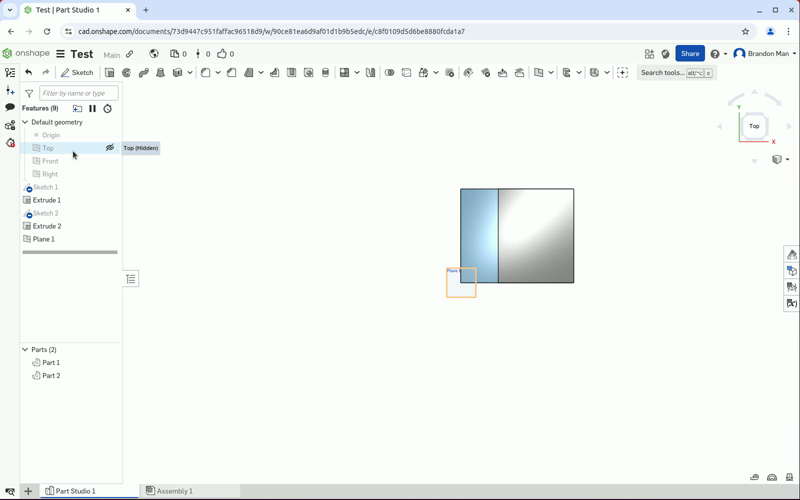
key(shift+s)
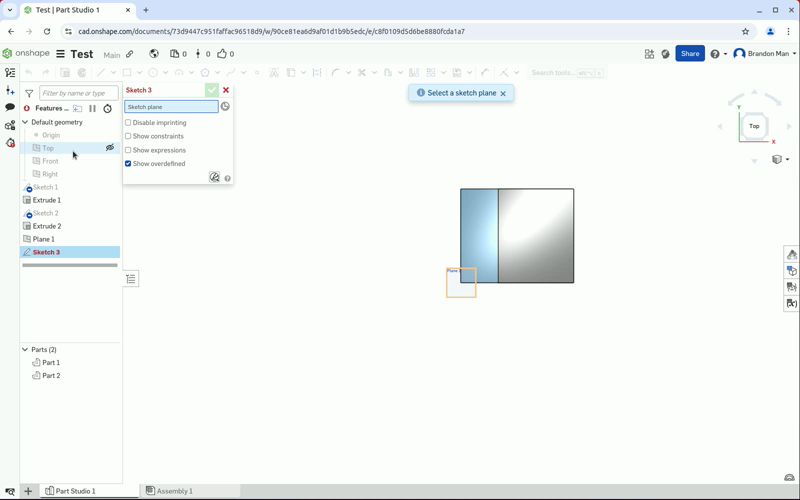
mouse_move(73, 241)
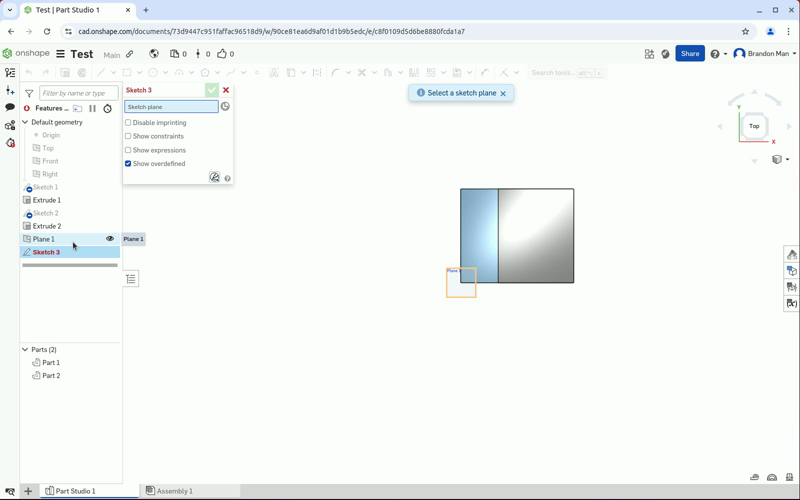
click(73, 241)
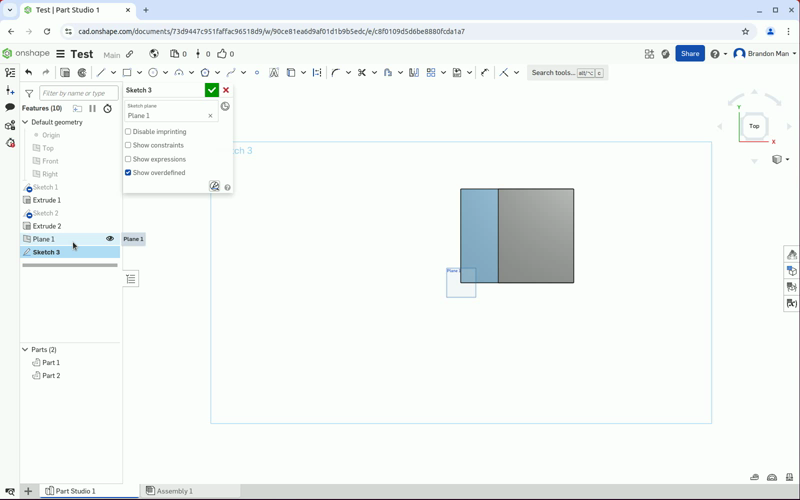
mouse_move(73, 352)
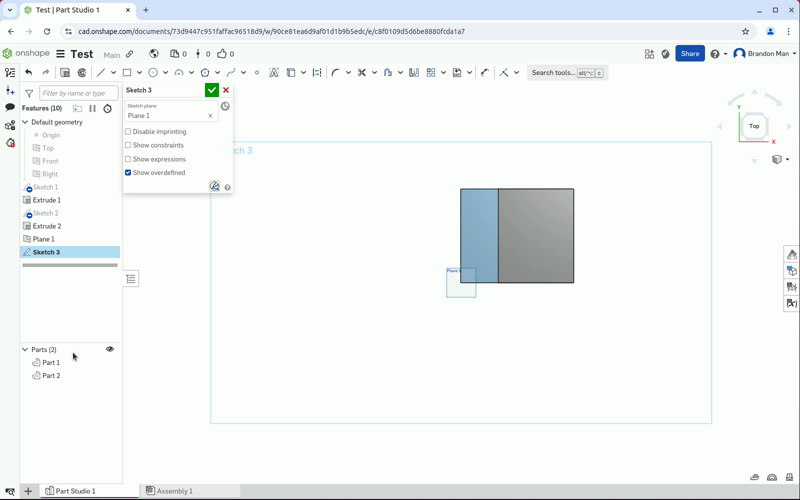
key(y)
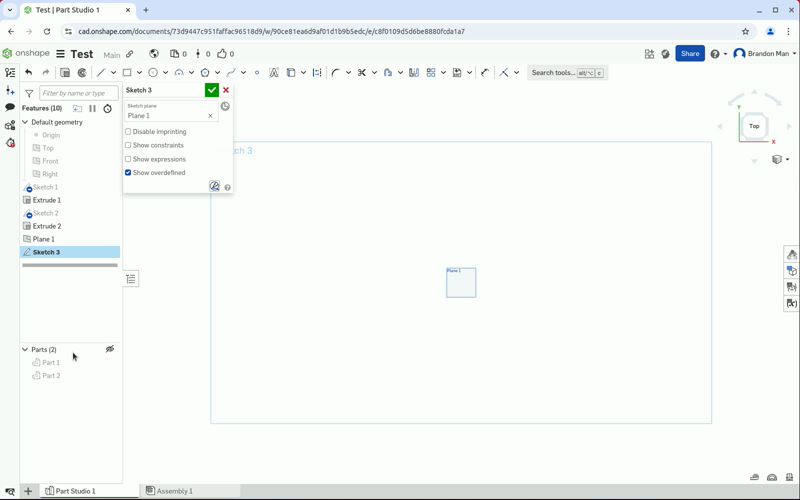
key(l)
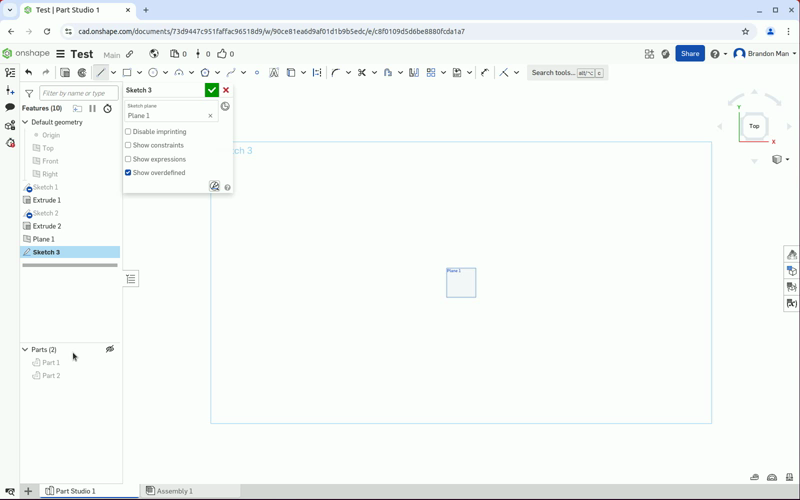
key_down(shift)
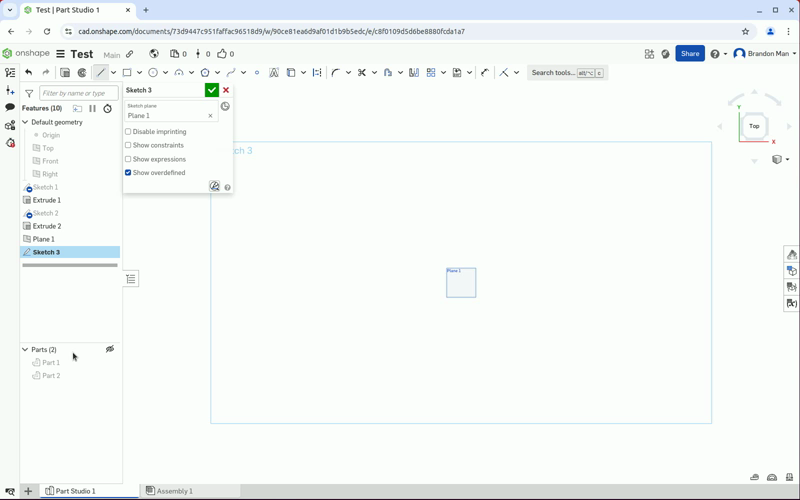
mouse_move(460, 282)
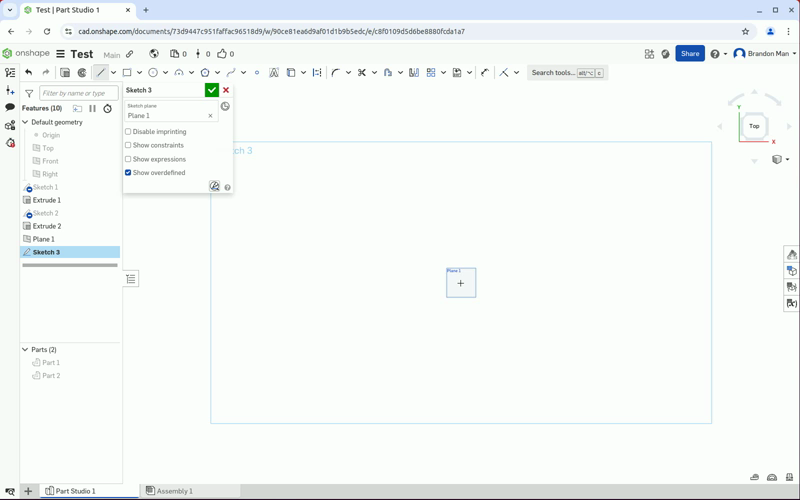
click(460, 282)
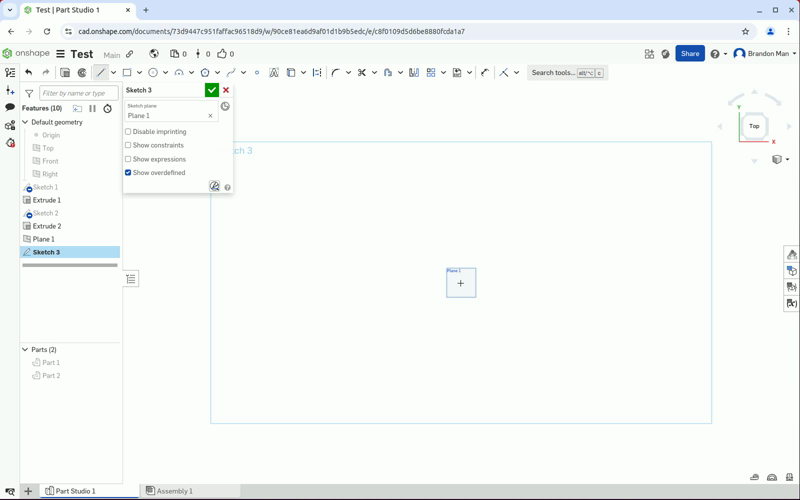
key_up(shift)
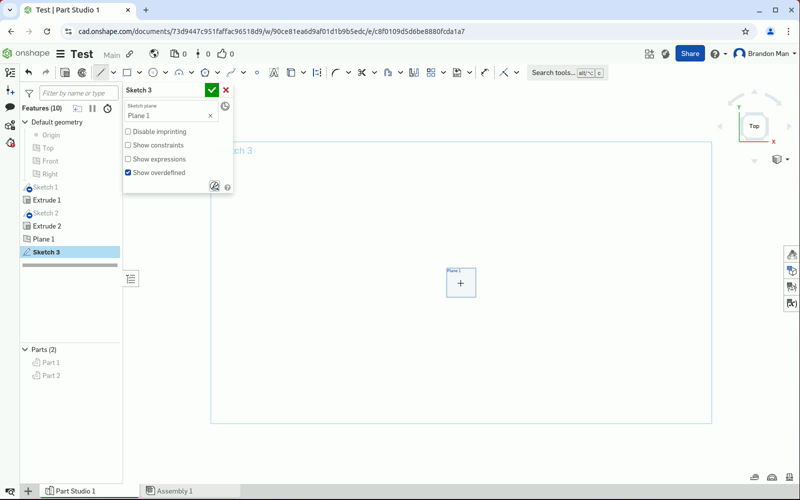
key_down(shift)
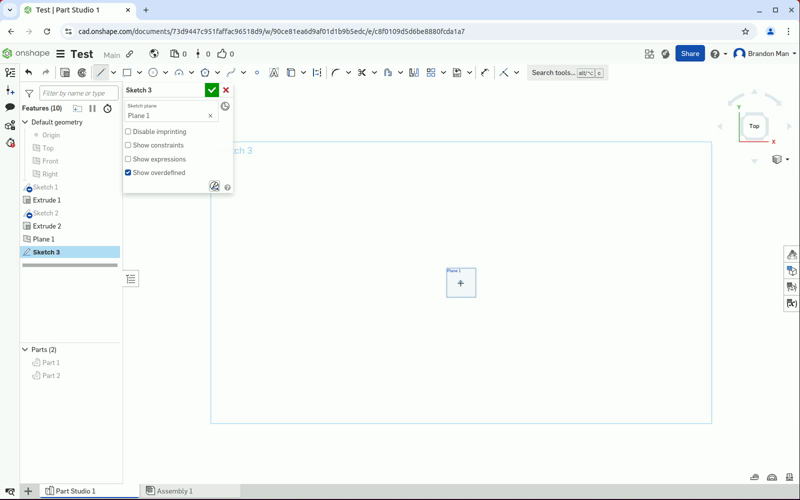
mouse_move(573, 282)
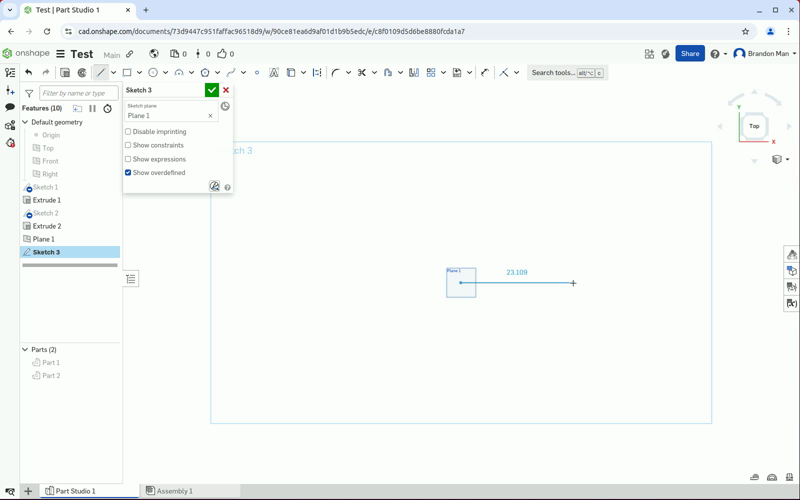
click(573, 282)
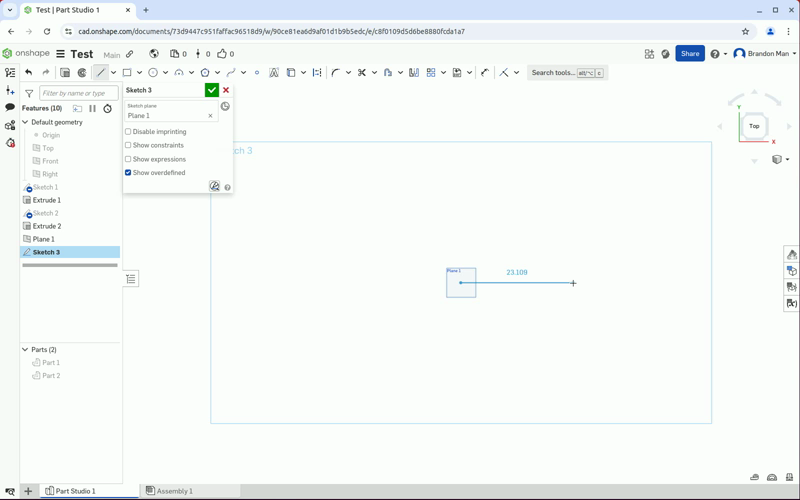
key_up(shift)
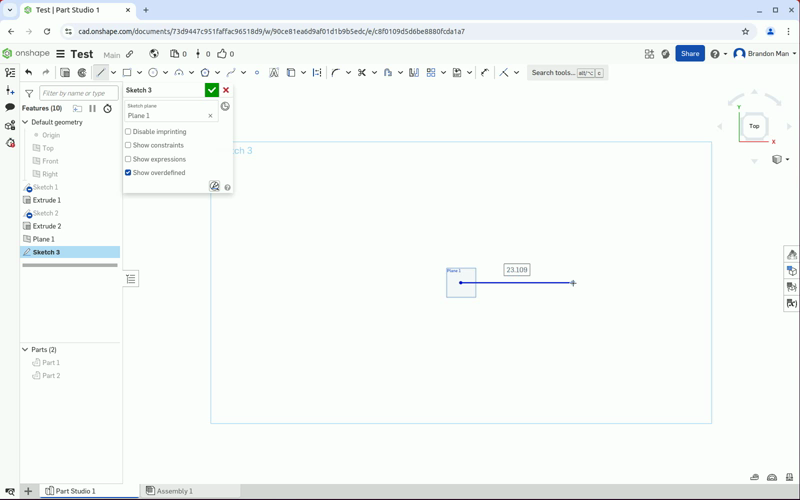
key_down(shift)
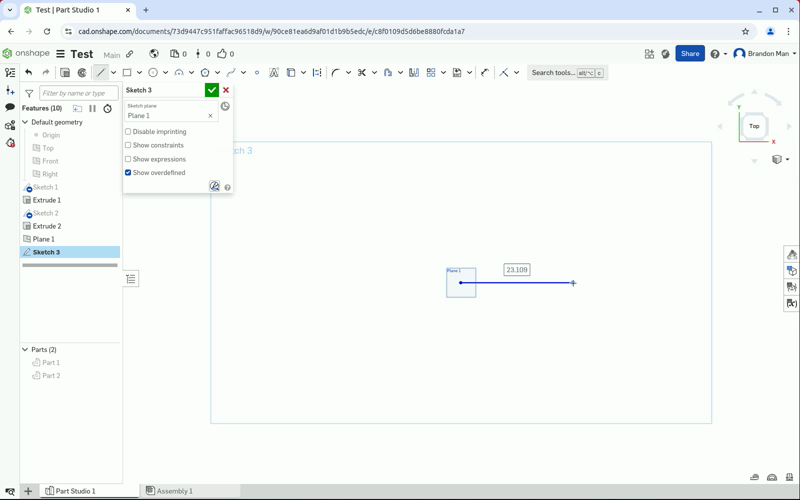
mouse_move(589, 282)
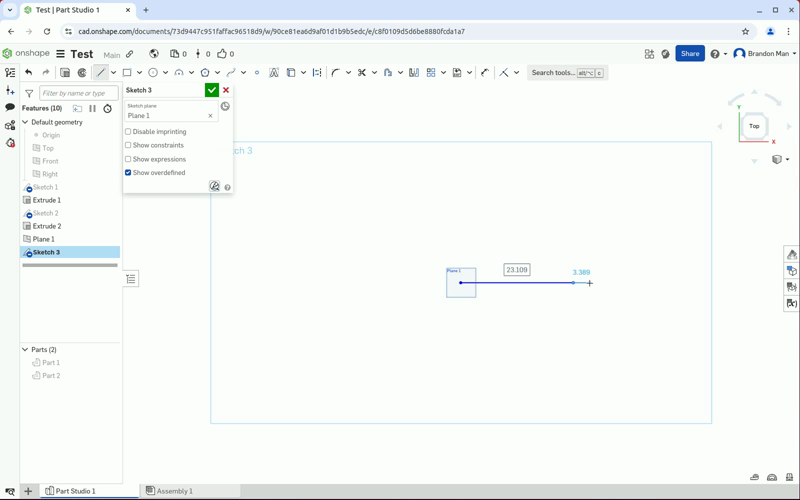
mouse_move(573, 245)
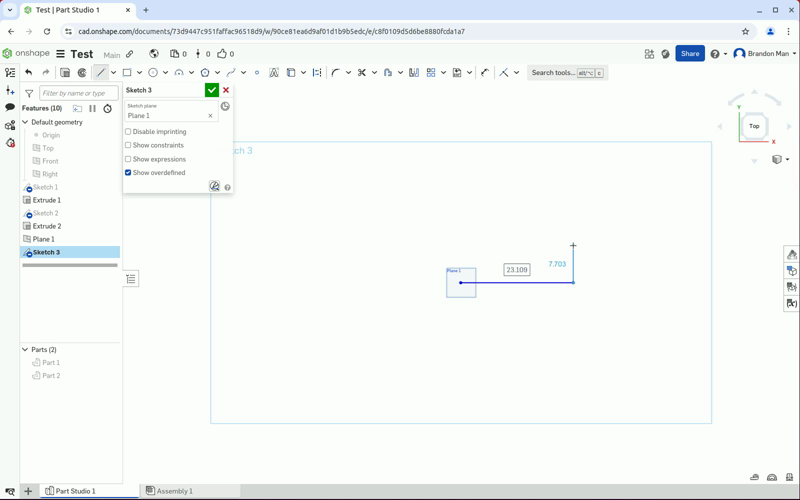
click(573, 245)
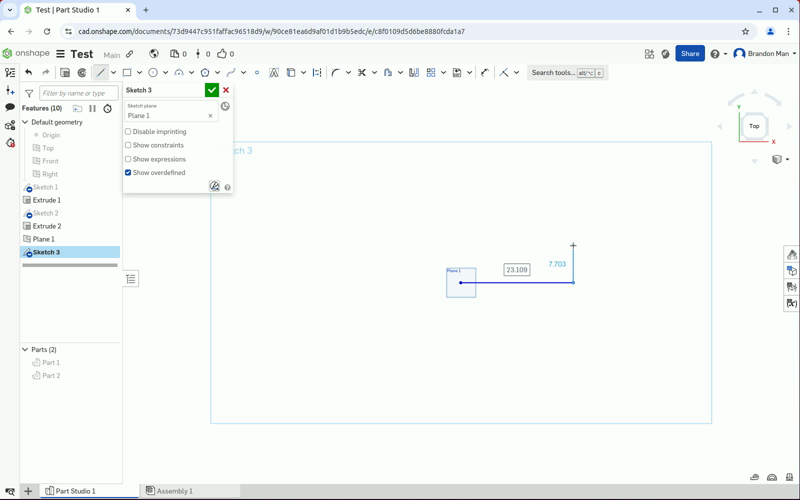
key_up(shift)
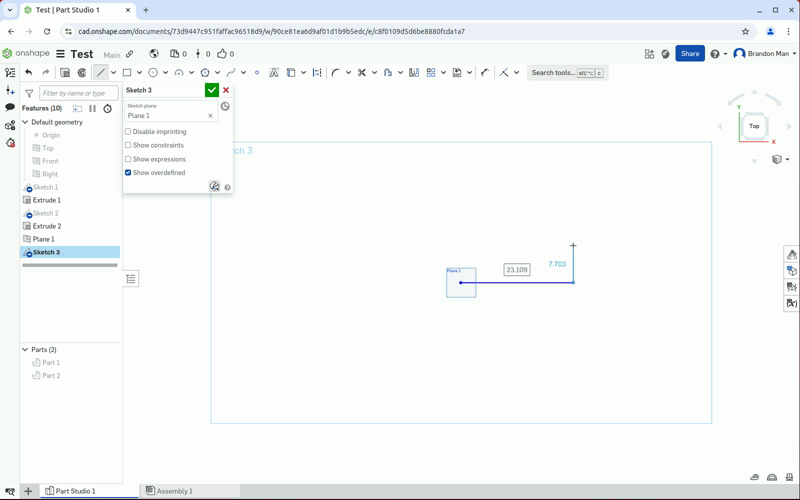
key_down(shift)
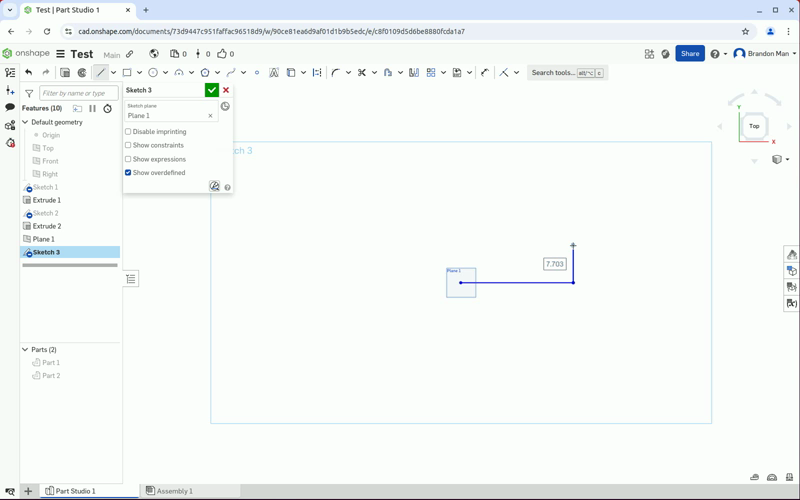
mouse_move(498, 270)
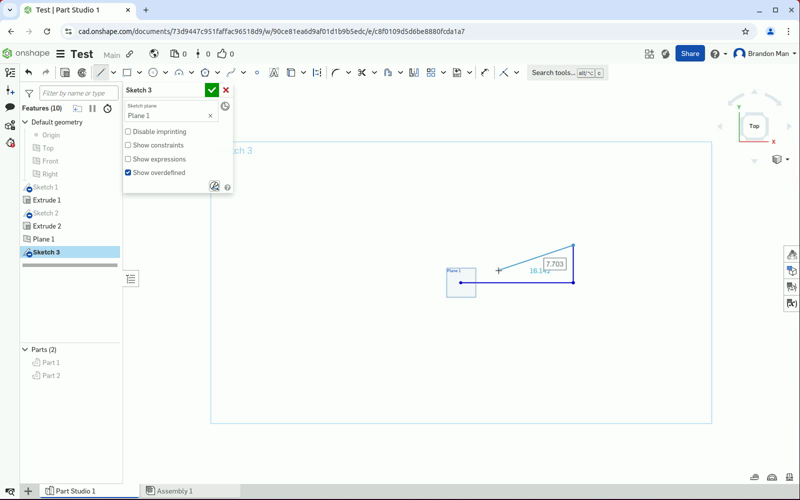
click(498, 270)
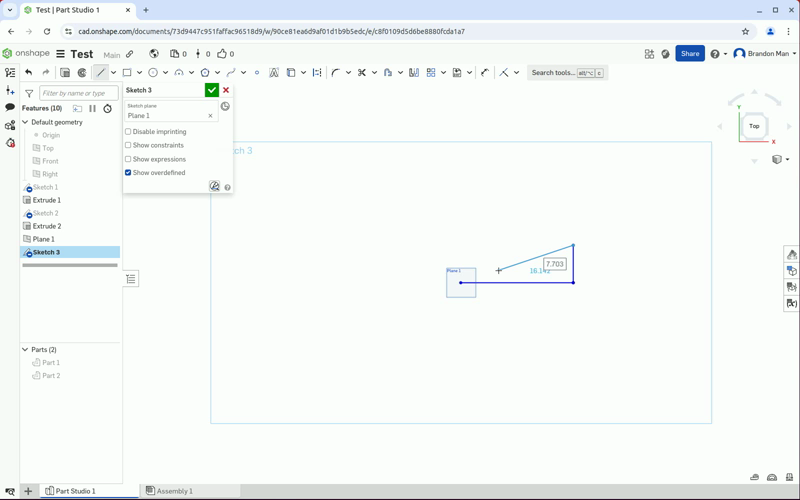
key_up(shift)
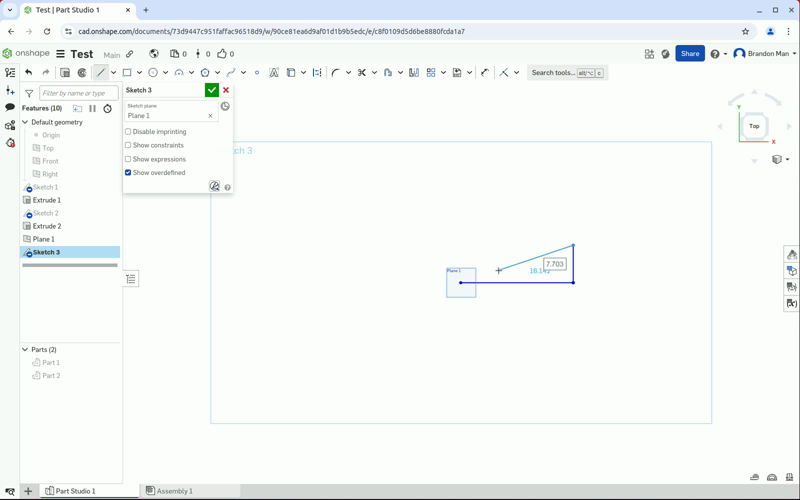
mouse_move(528, 270)
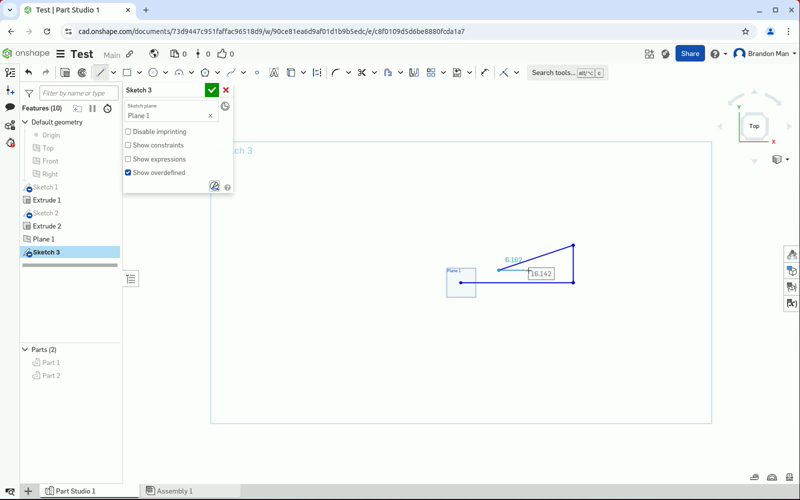
key_down(shift)
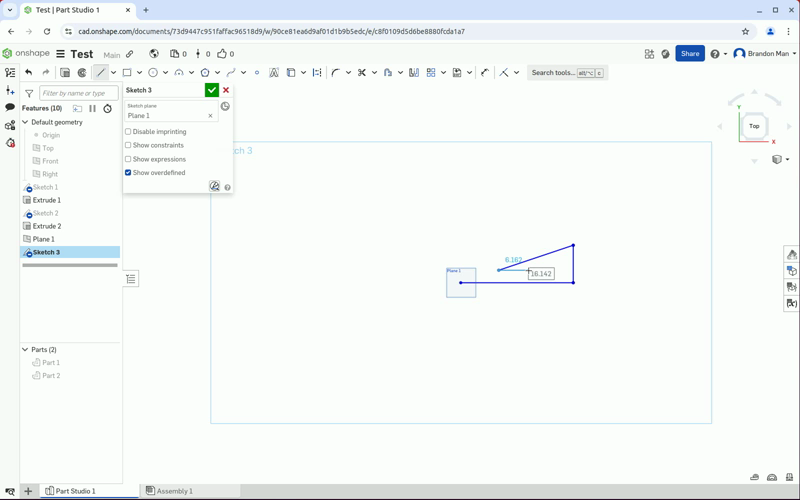
mouse_move(460, 282)
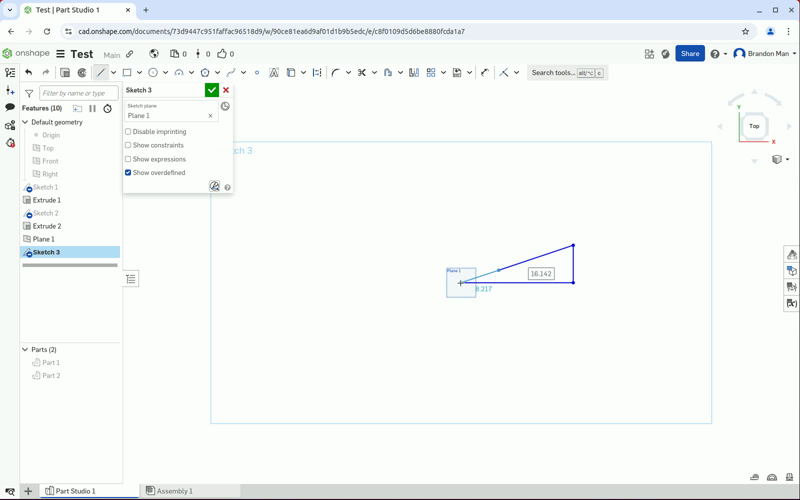
key_up(shift)
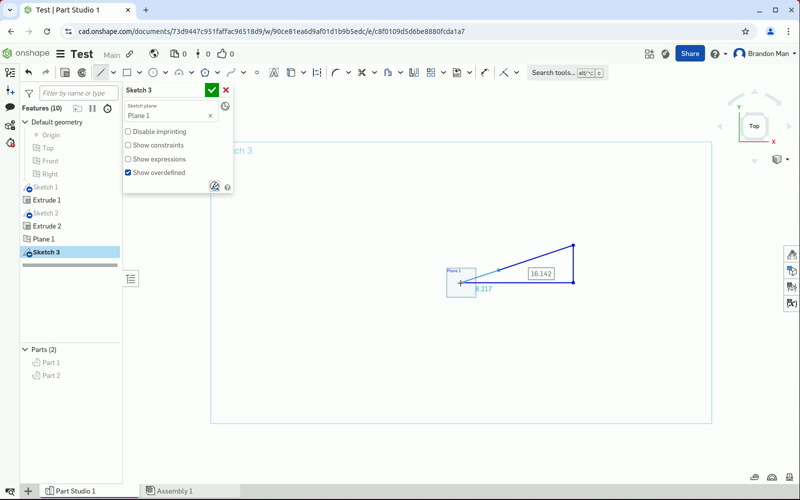
click(460, 282)
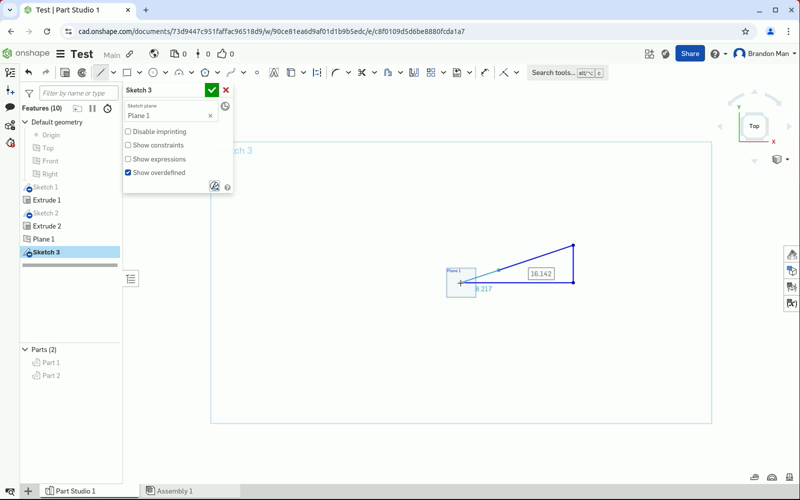
key(esc)
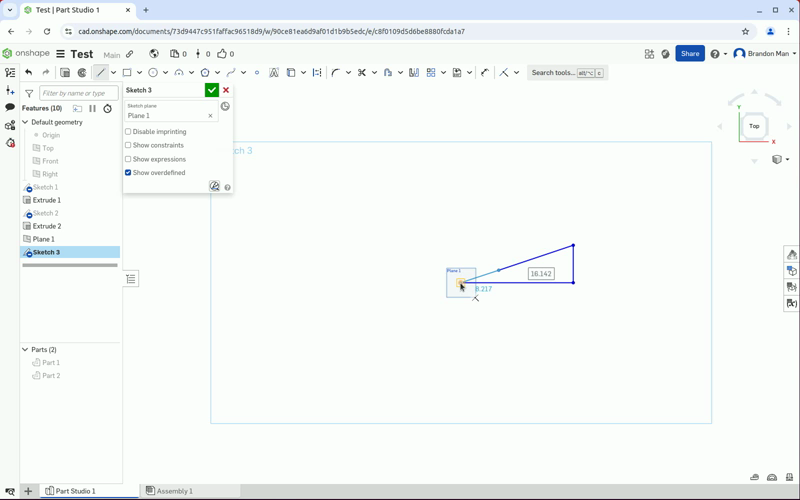
mouse_move(519, 276)
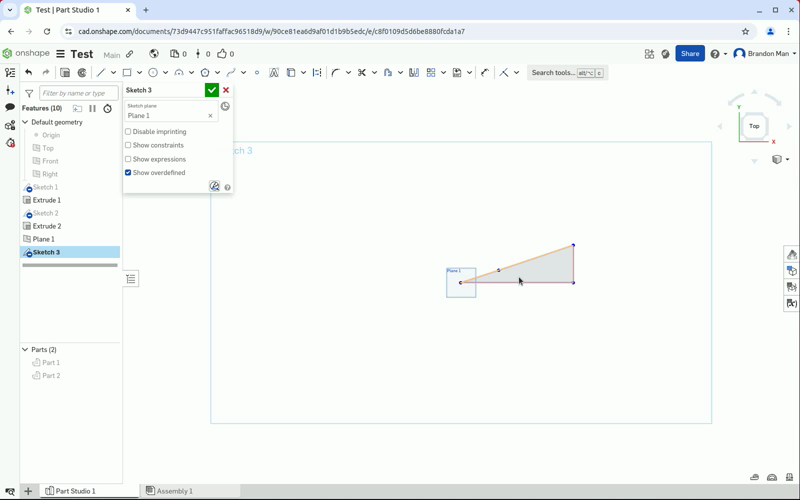
click(519, 276)
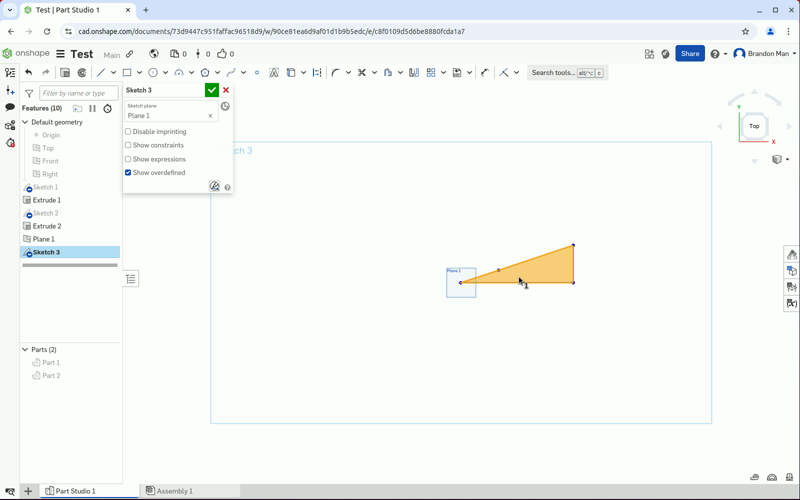
mouse_move(73, 352)
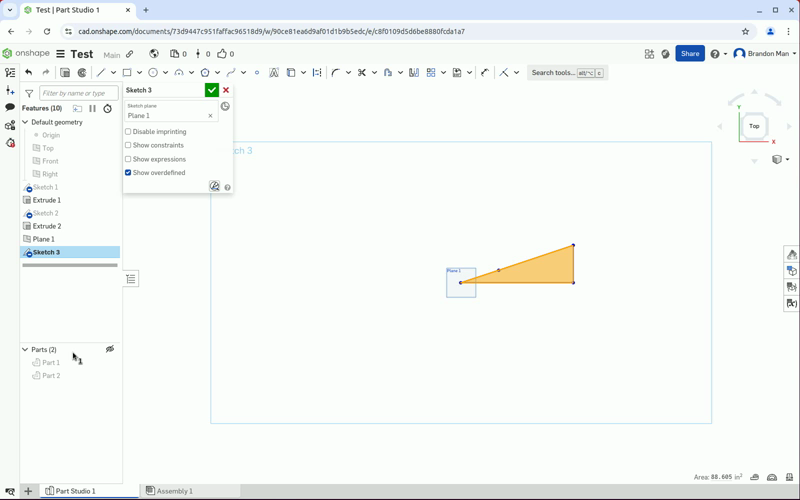
key(shift+y)
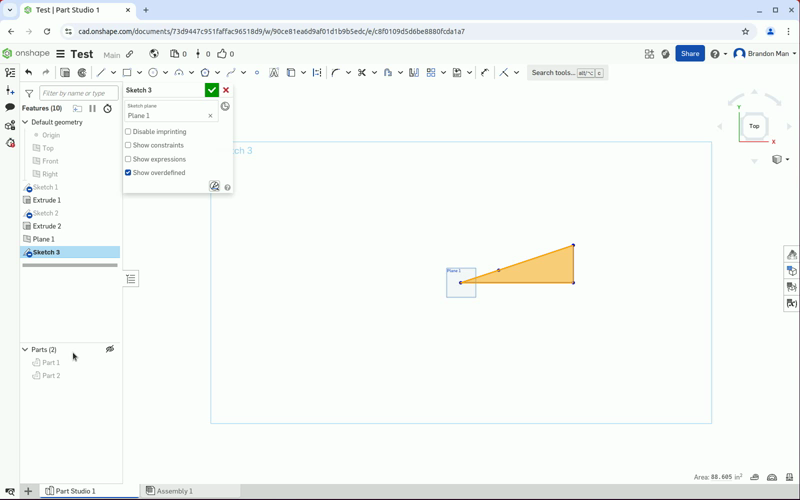
key(shift+e)
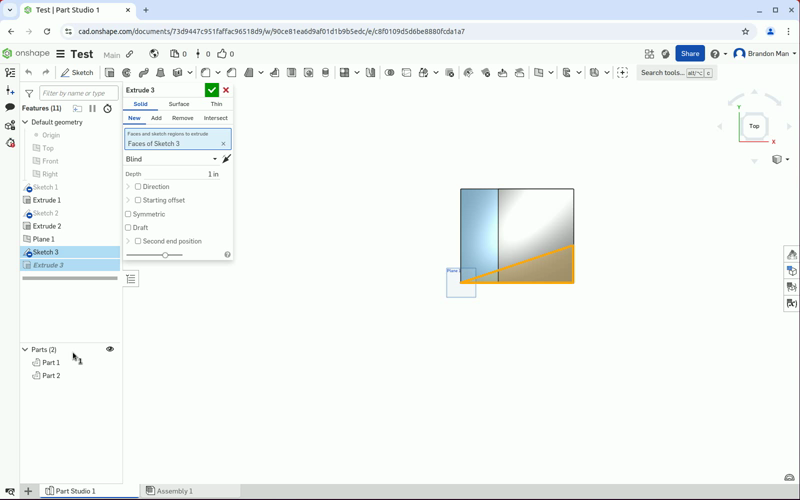
mouse_move(143, 106)
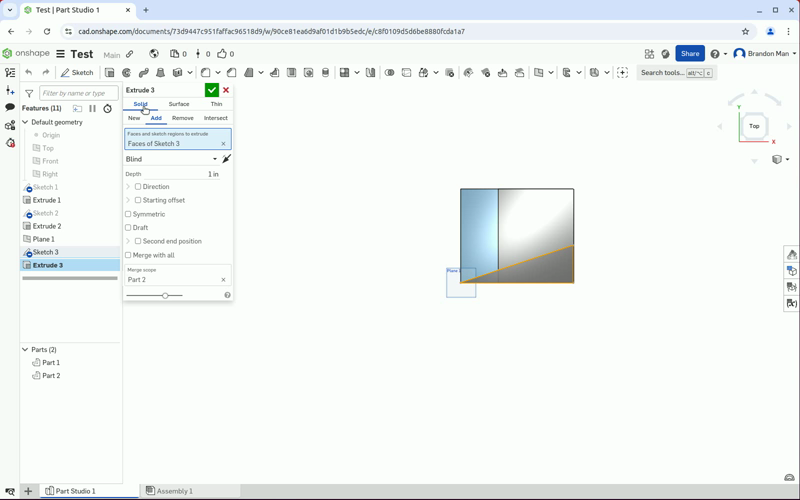
click(143, 106)
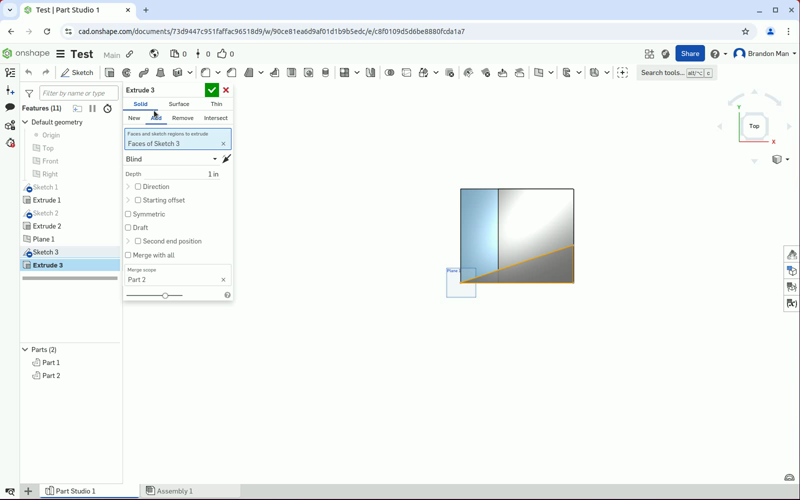
mouse_move(186, 120)
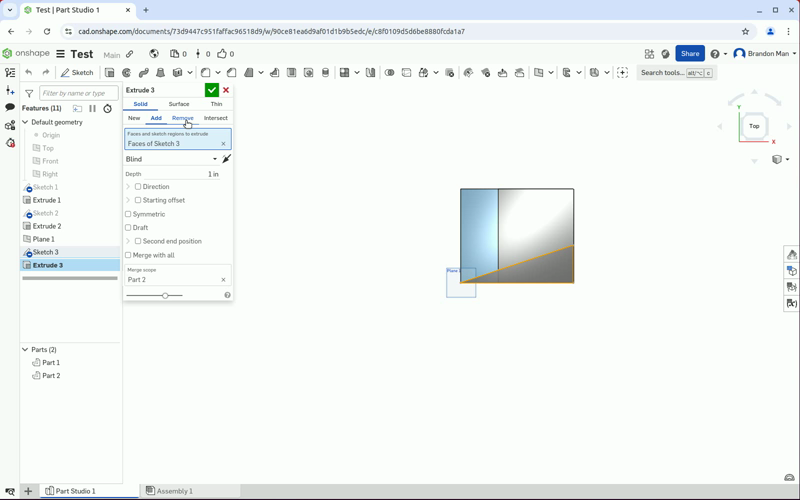
click(186, 120)
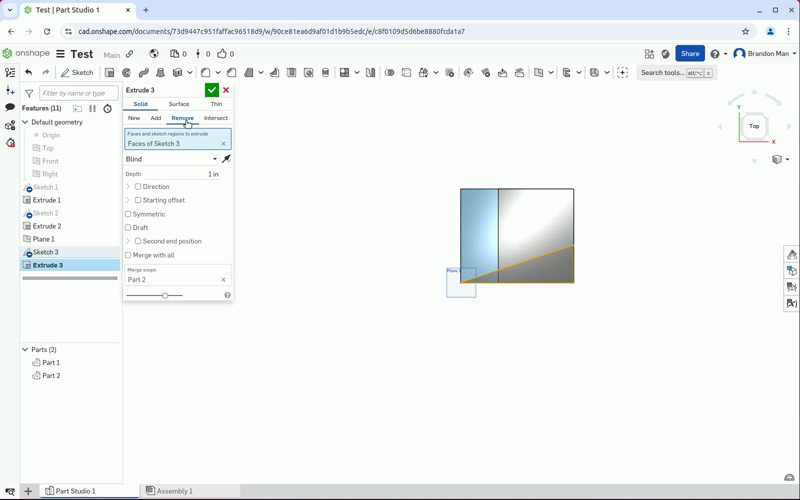
key(tab, 4)
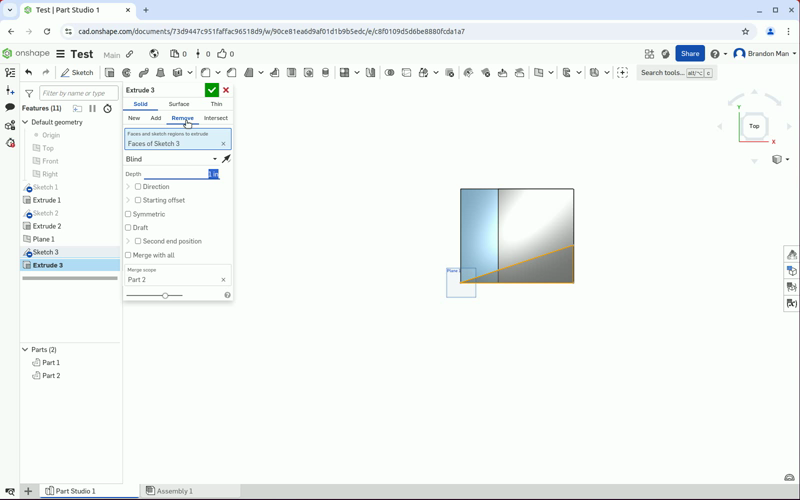
text(15.405)
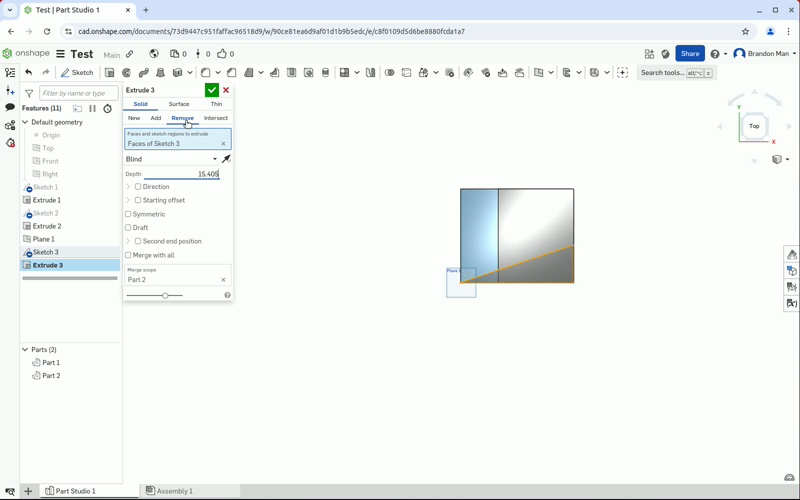
key(tab, 6)
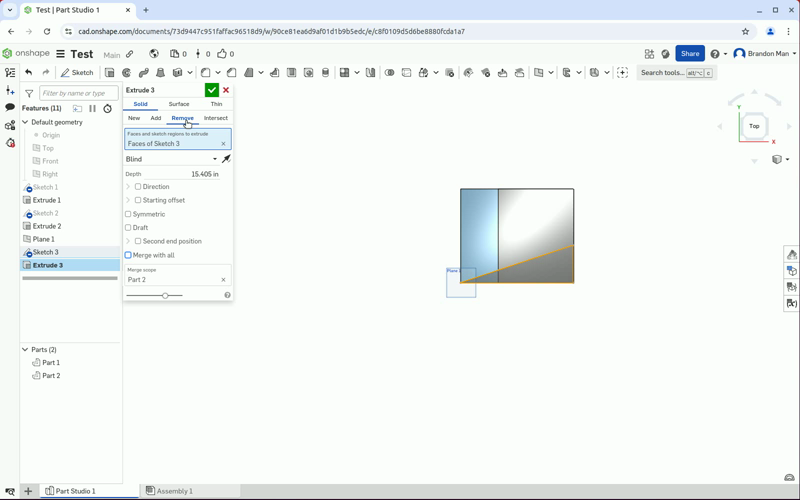
key(space)
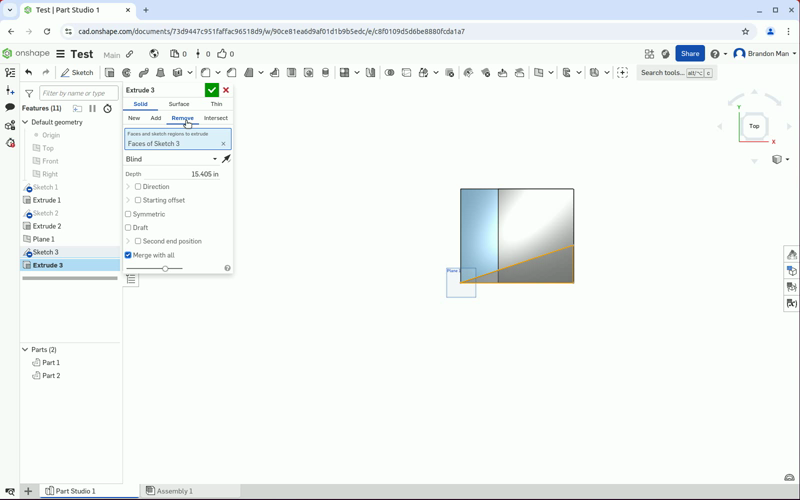
key(enter)
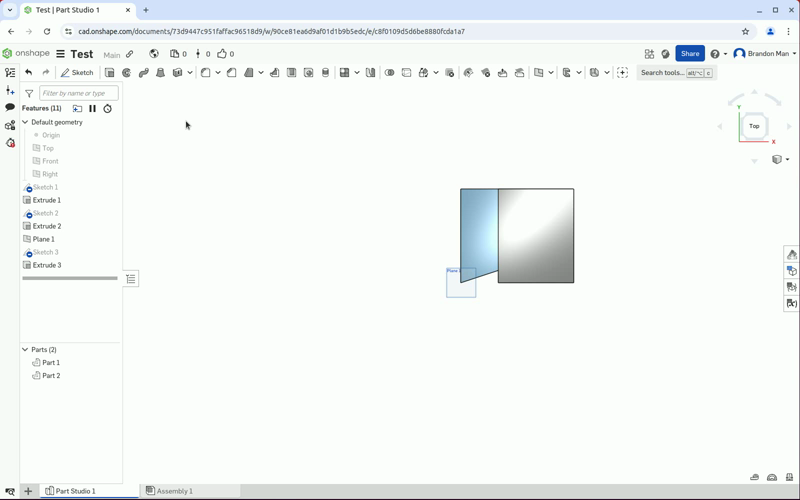
key(shift+h)
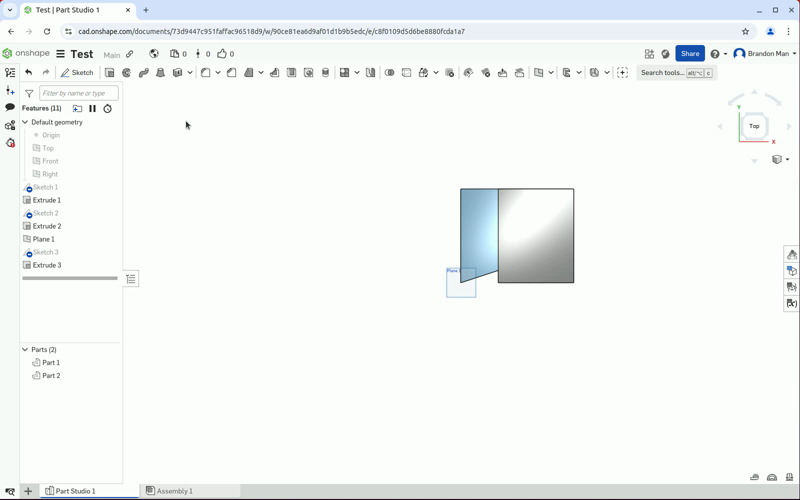
key(shift+h)
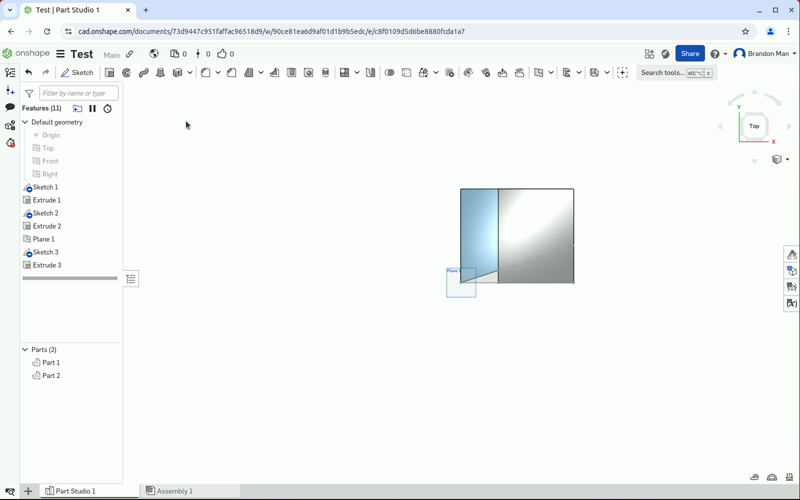
key(shift+7)
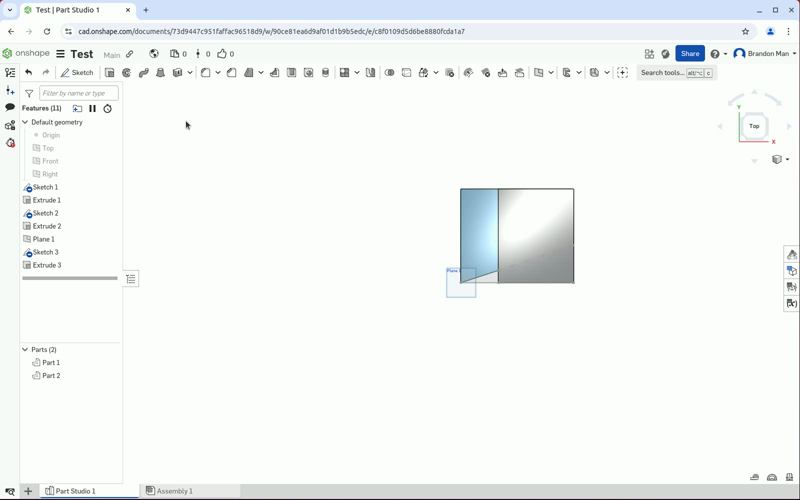
key(up, 3)
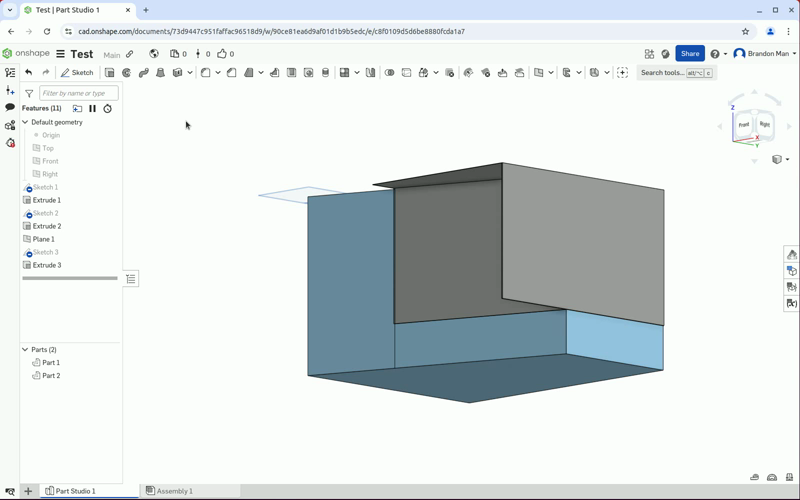
key(left, 3)
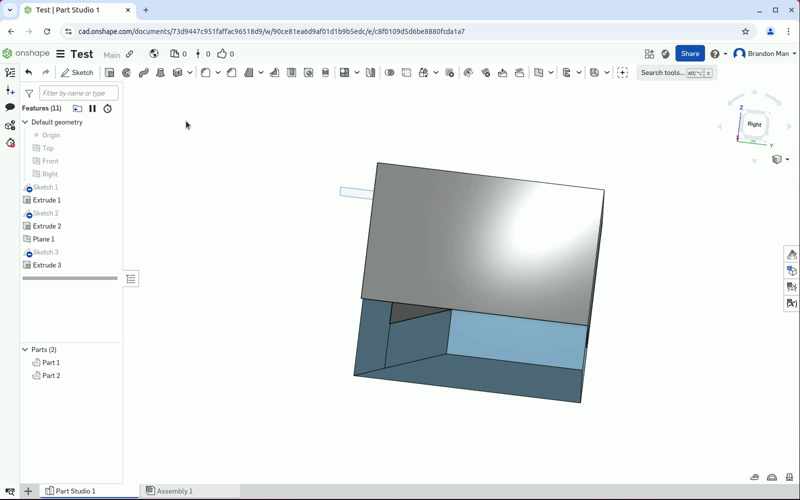
key(right, 3)
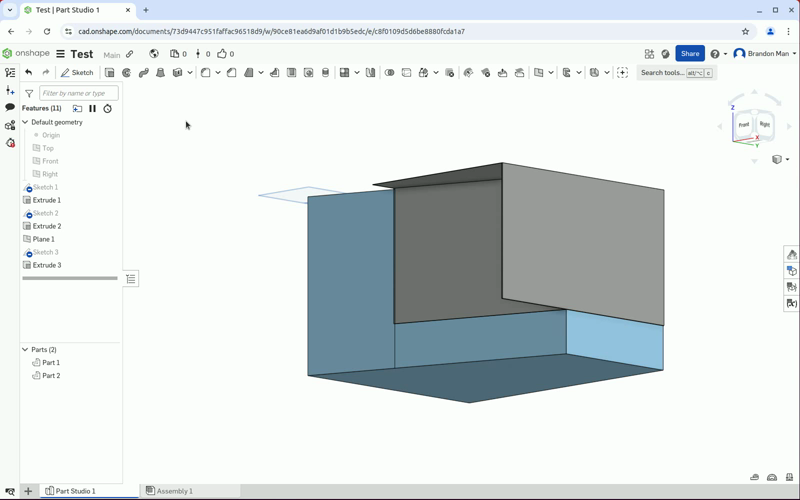
key(down, 3)
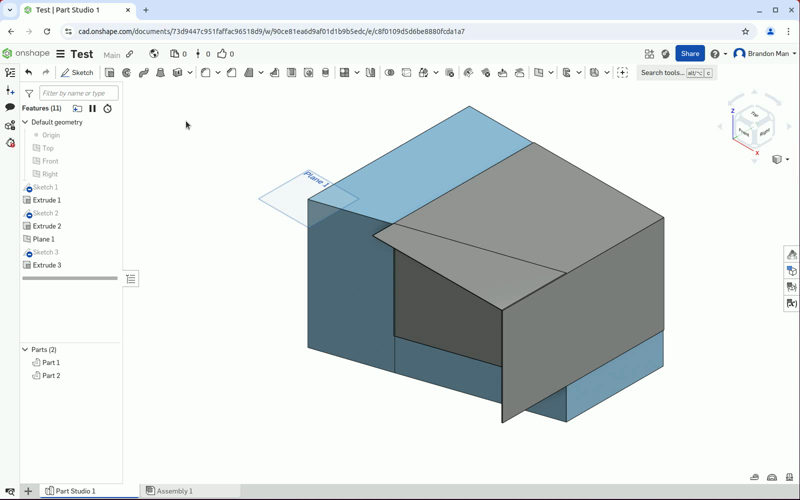
mouse_move(73, 189)
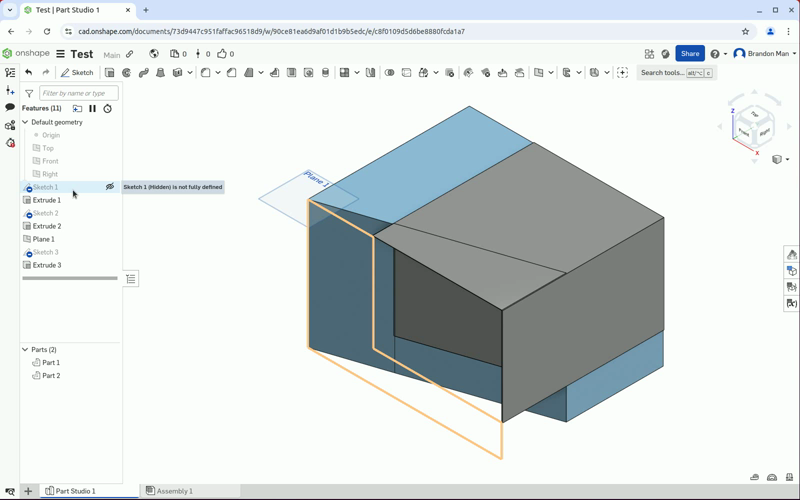
click(73, 189)